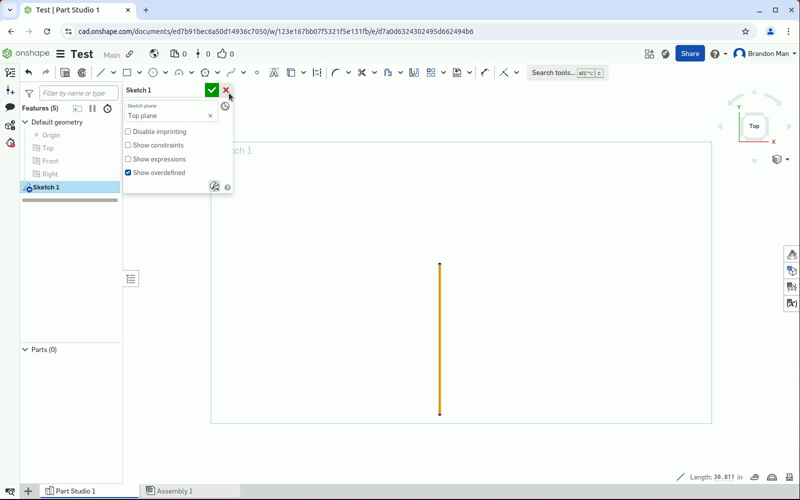
key(shift+h)
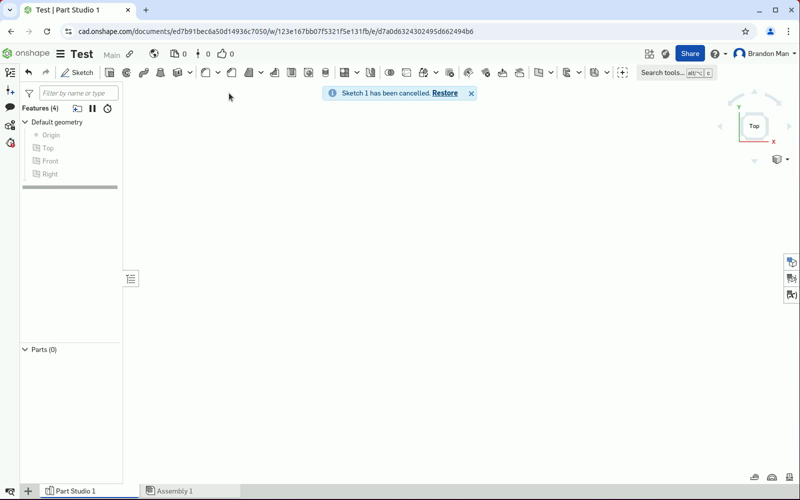
mouse_move(73, 352)
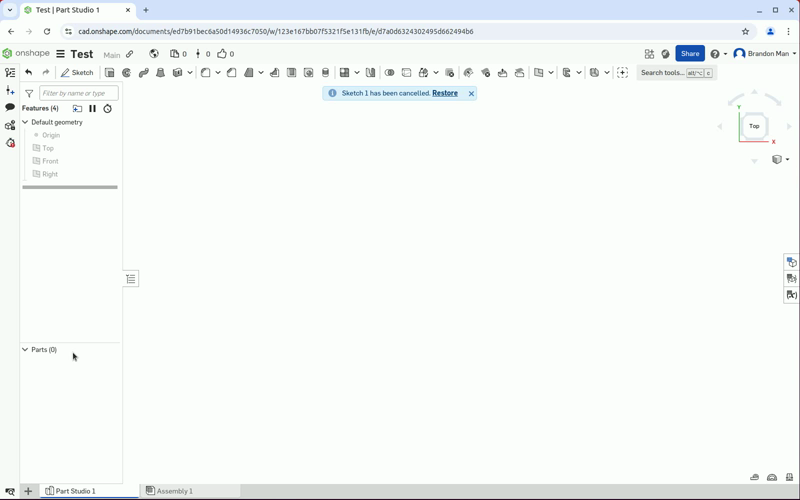
key(y)
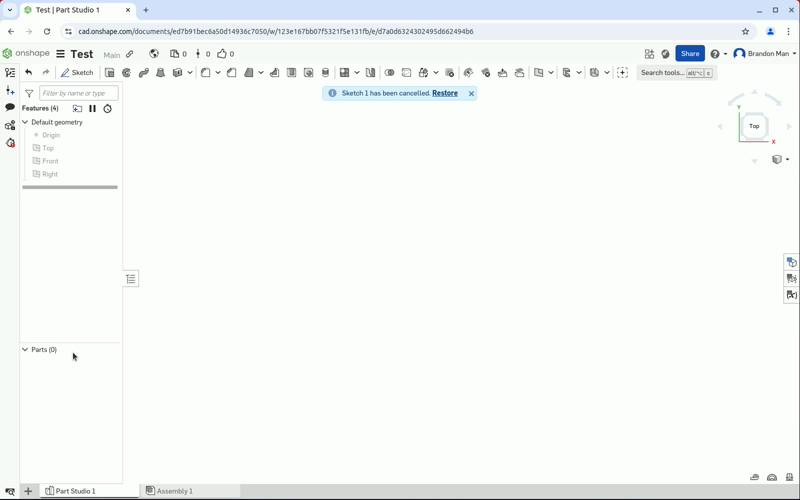
key(shift+p)
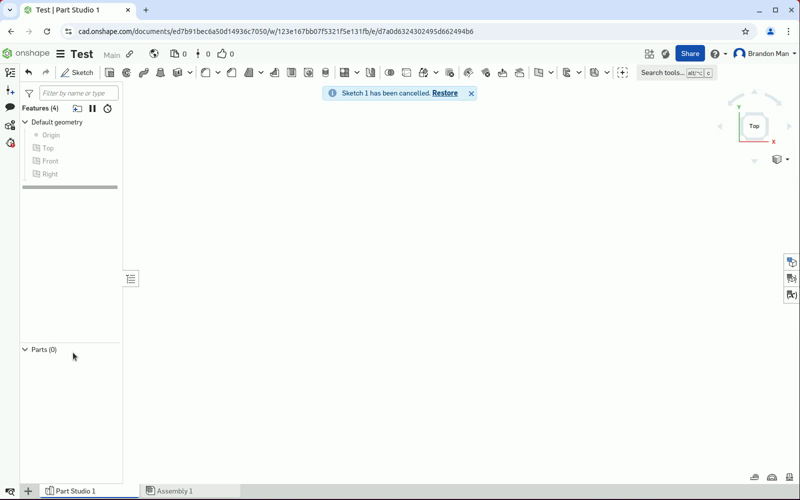
key(space)
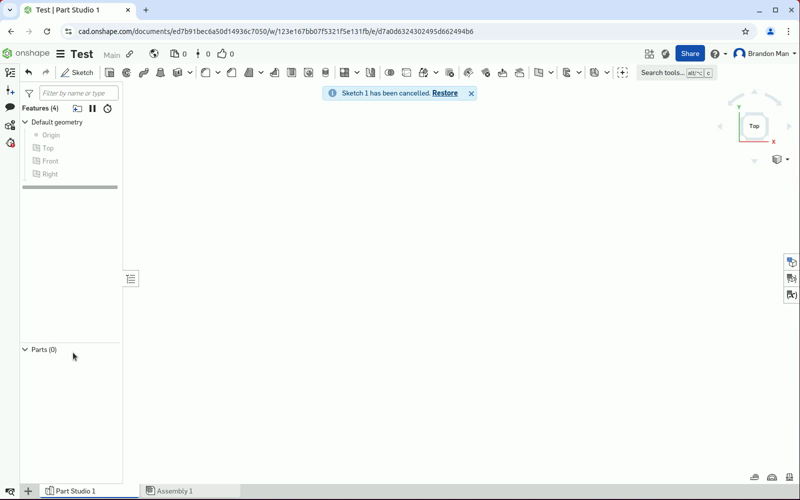
key_down(shift)
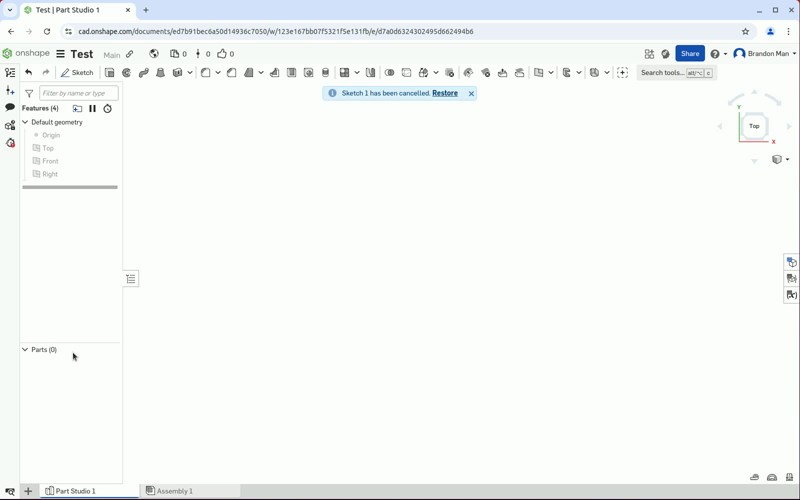
key(up)
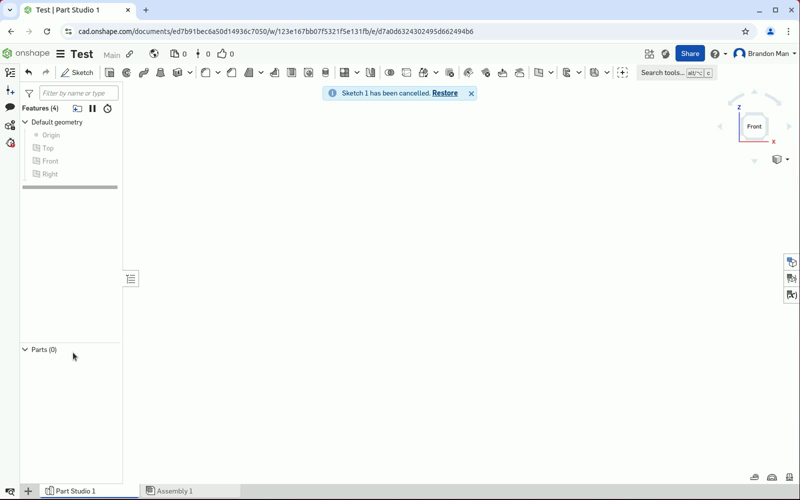
key_up(shift)
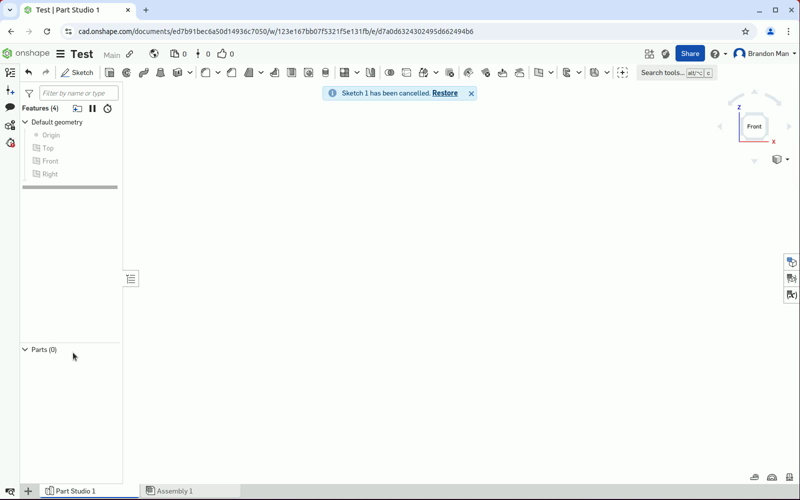
key(space)
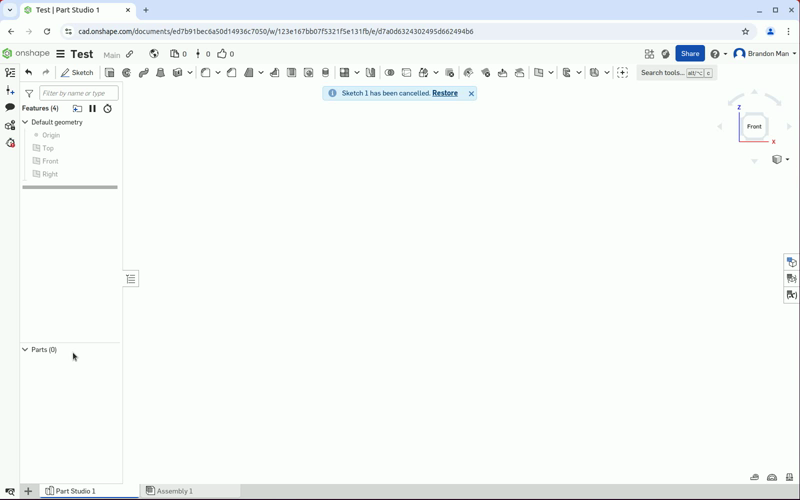
key_down(shift)
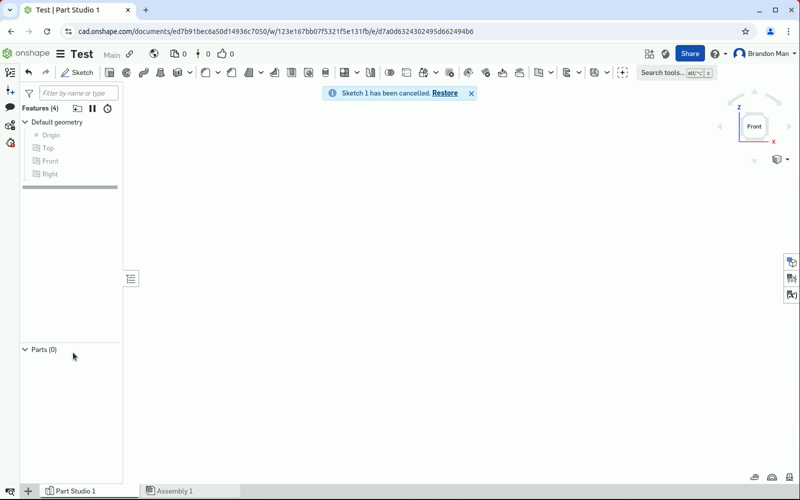
key(left)
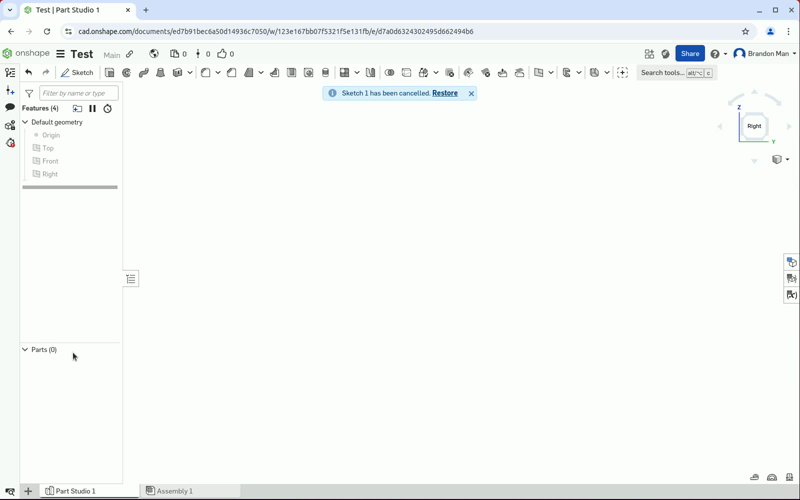
key_up(shift)
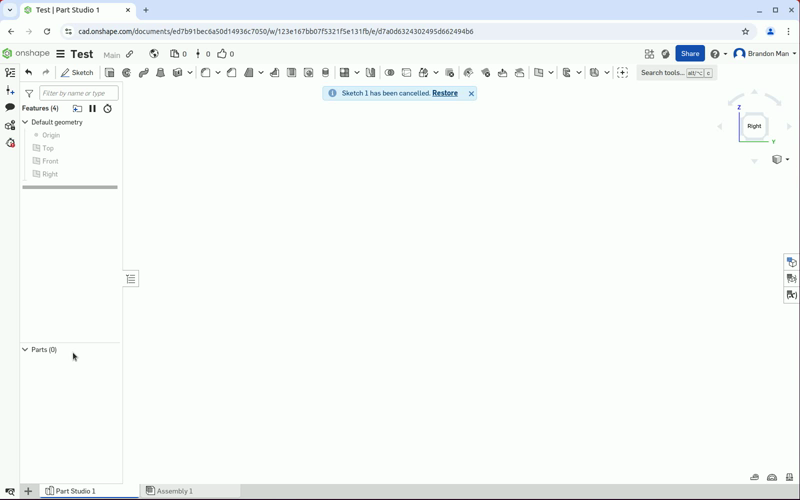
mouse_move(73, 352)
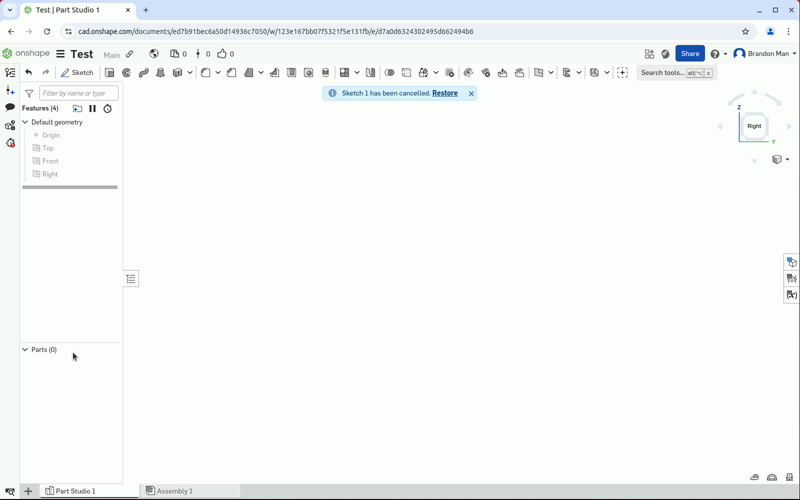
key(shift+y)
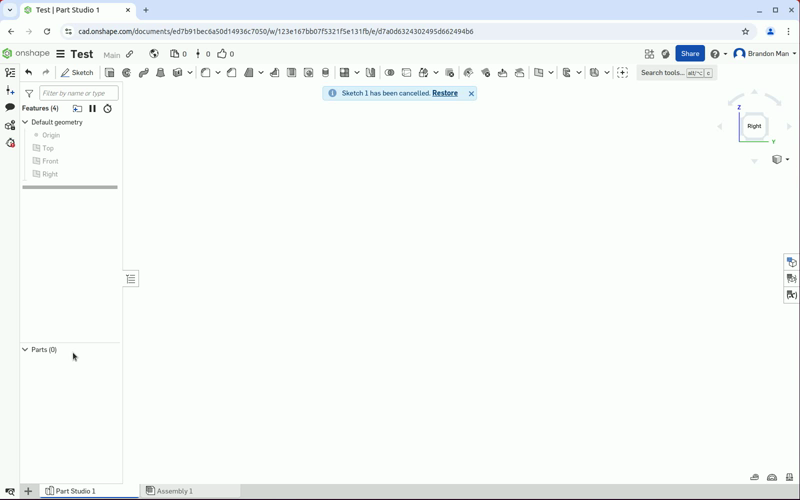
key(shift+s)
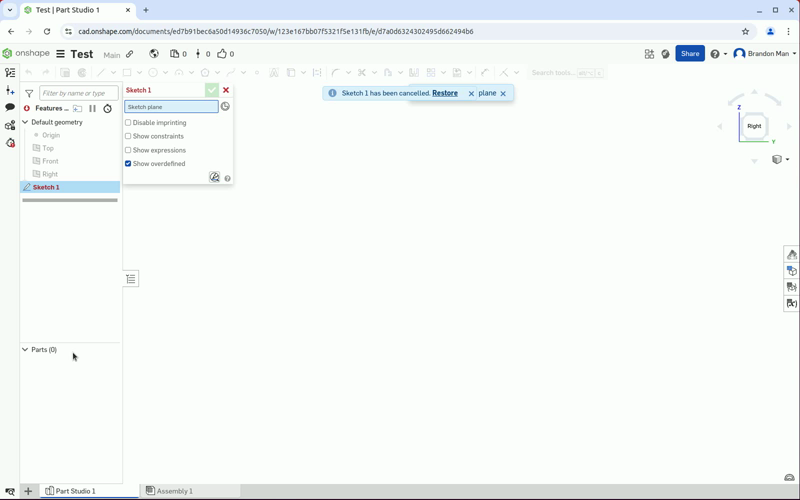
mouse_move(73, 176)
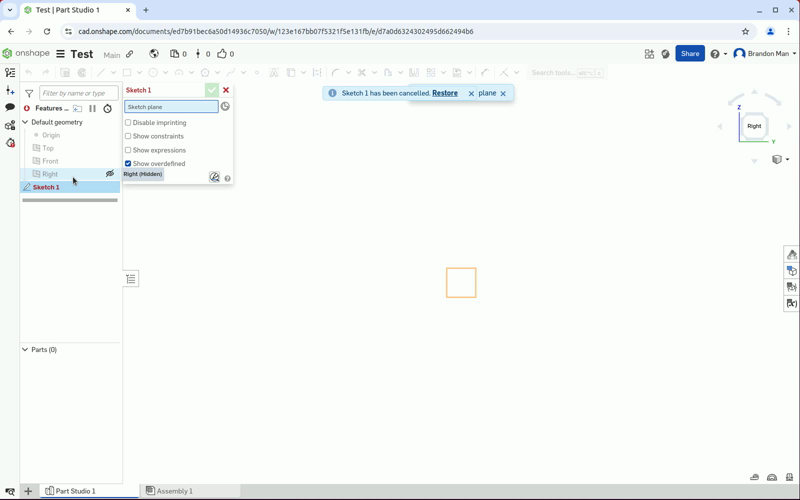
click(73, 176)
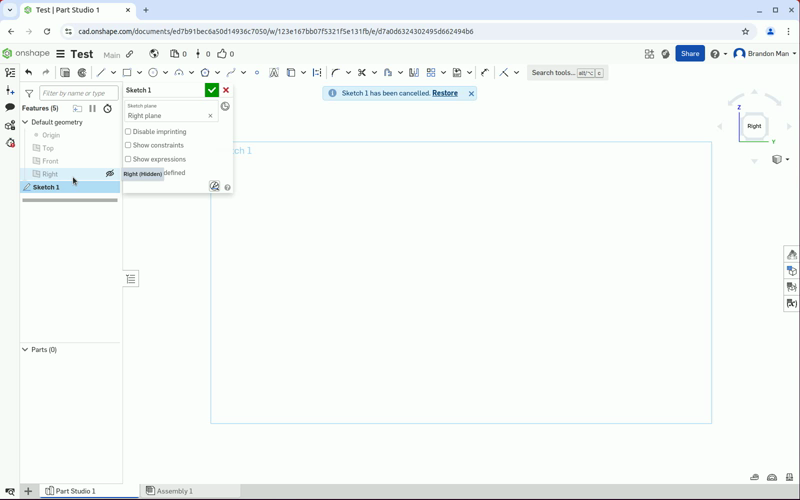
mouse_move(73, 352)
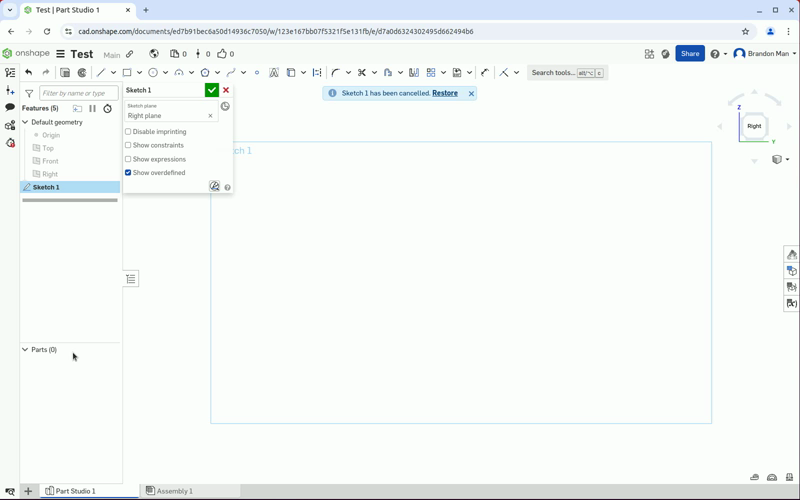
key(y)
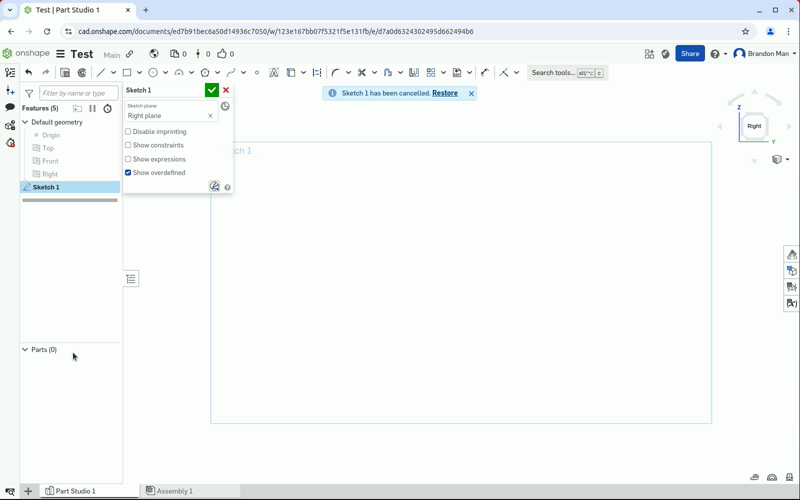
key(l)
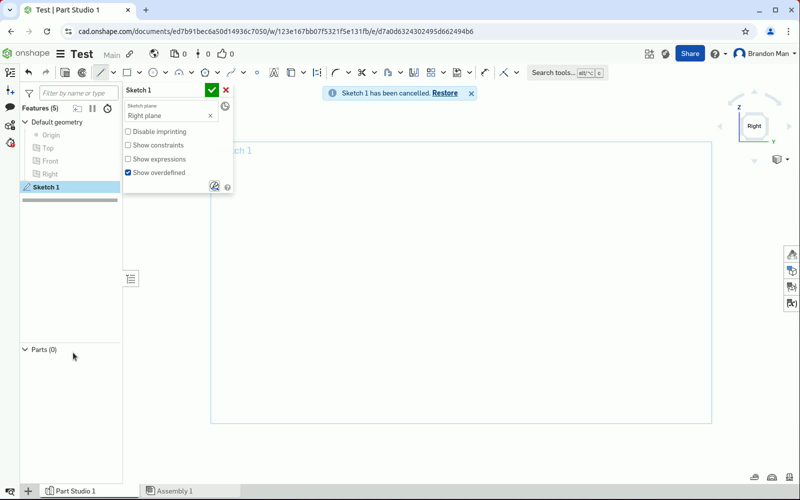
key_down(shift)
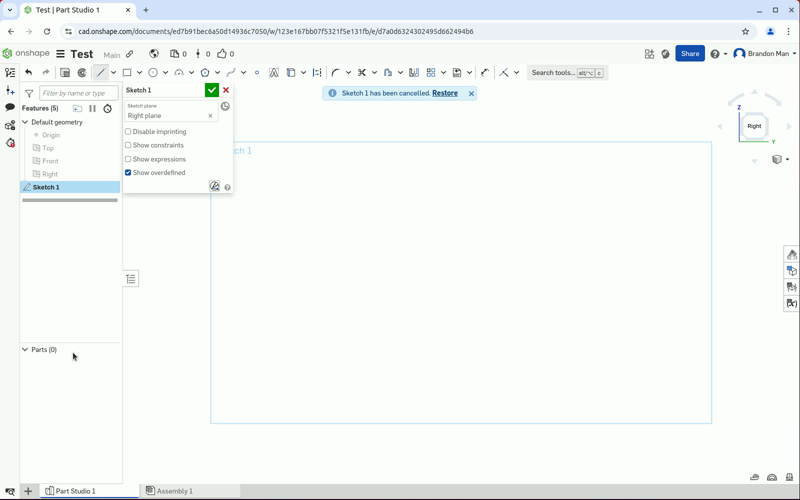
mouse_move(348, 373)
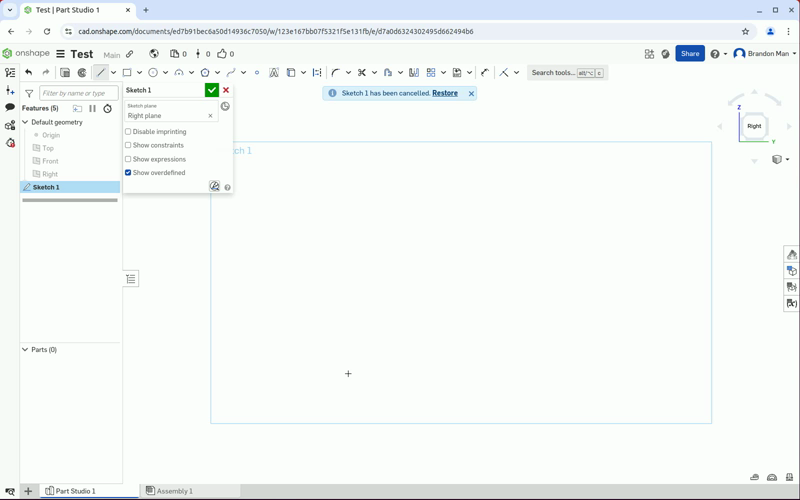
click(348, 373)
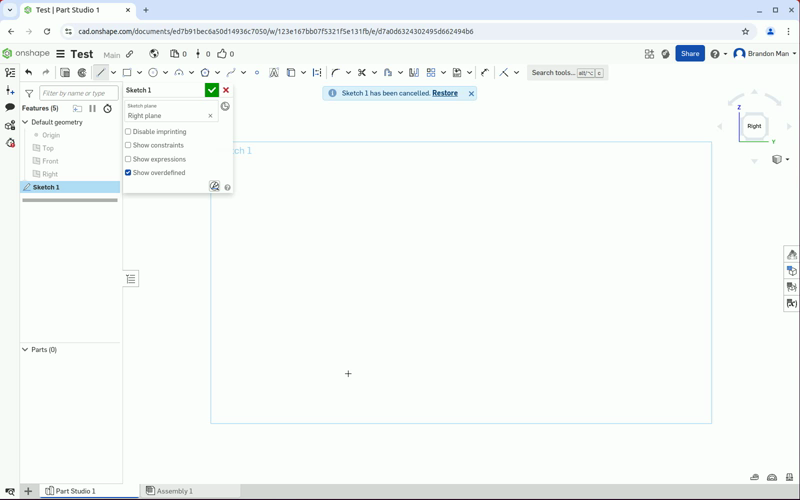
key_up(shift)
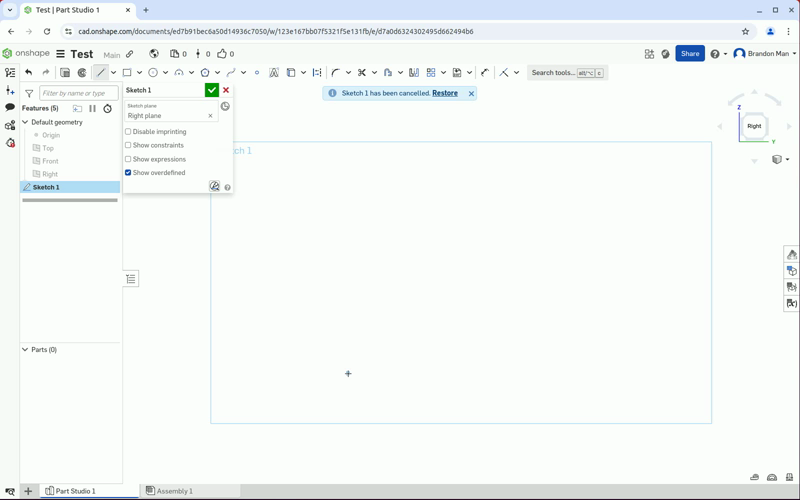
key_down(shift)
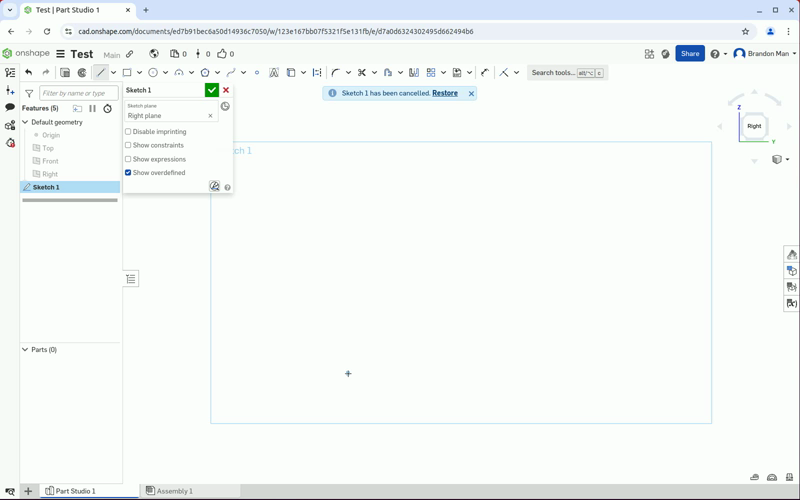
mouse_move(572, 373)
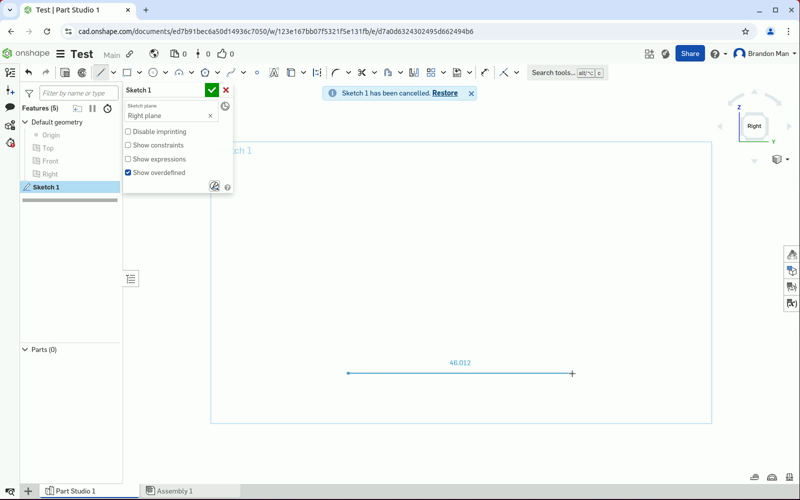
click(572, 373)
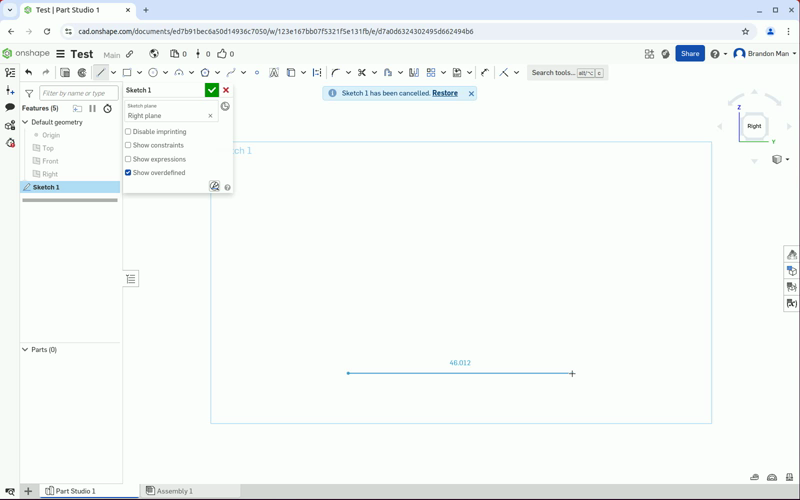
key_up(shift)
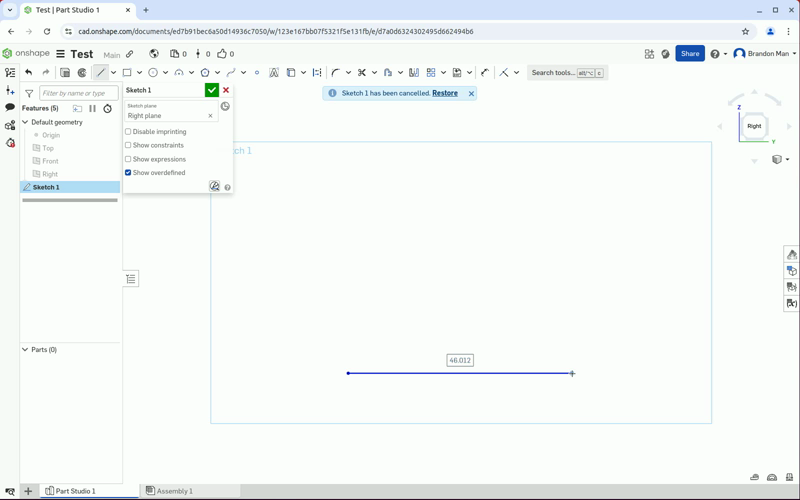
key_down(shift)
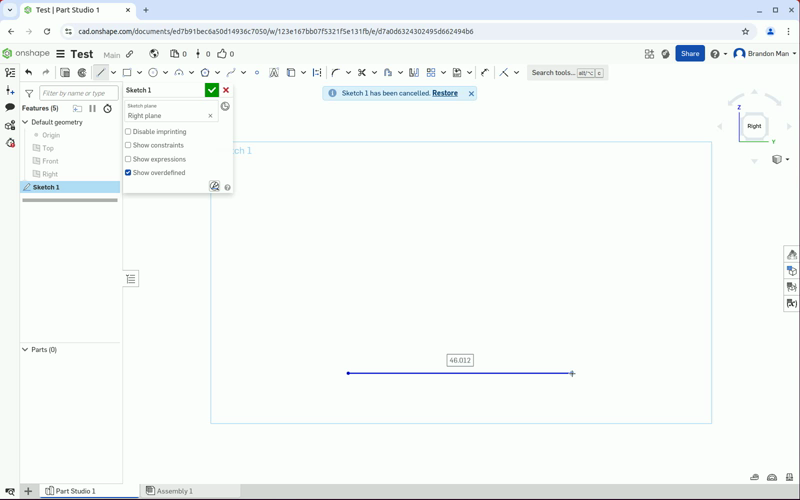
mouse_move(572, 194)
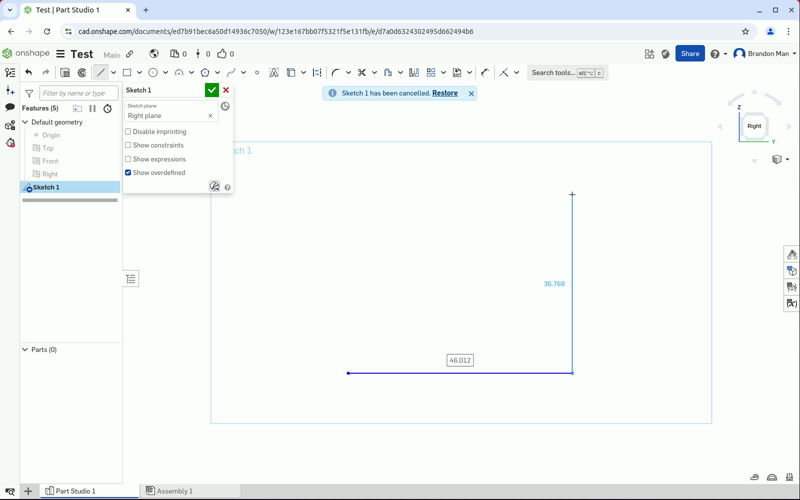
click(572, 194)
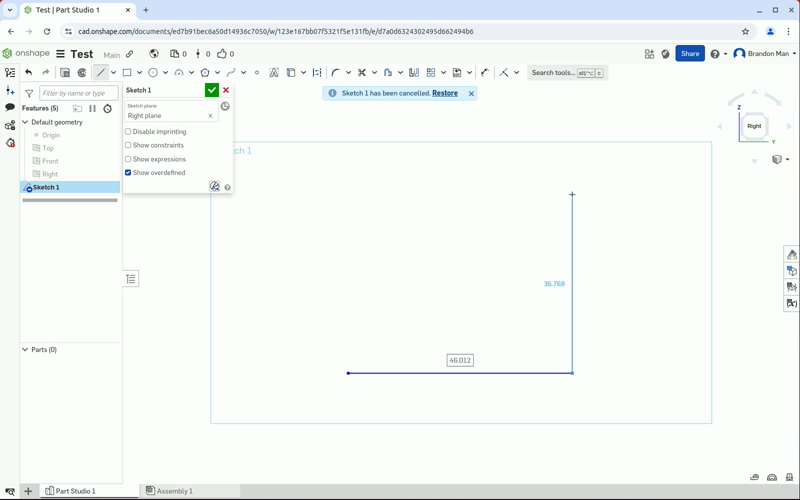
key_up(shift)
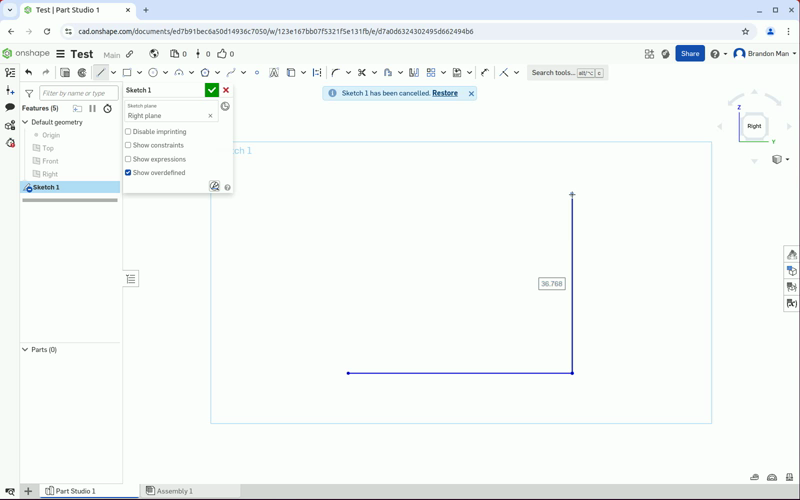
key_down(shift)
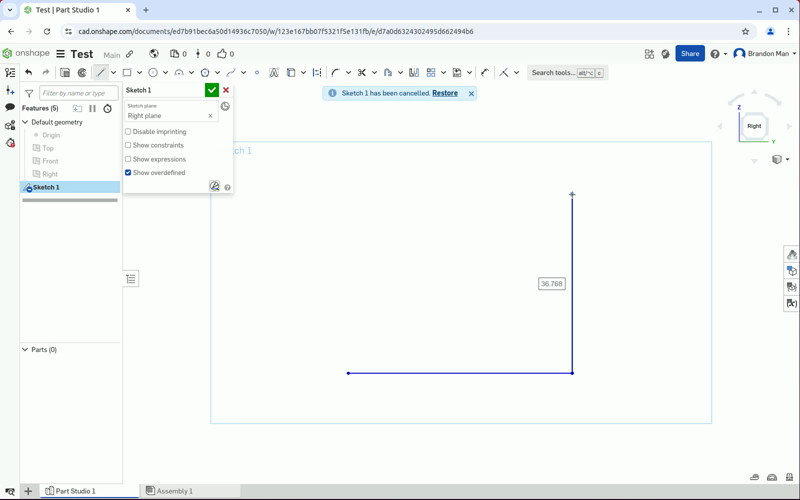
mouse_move(348, 194)
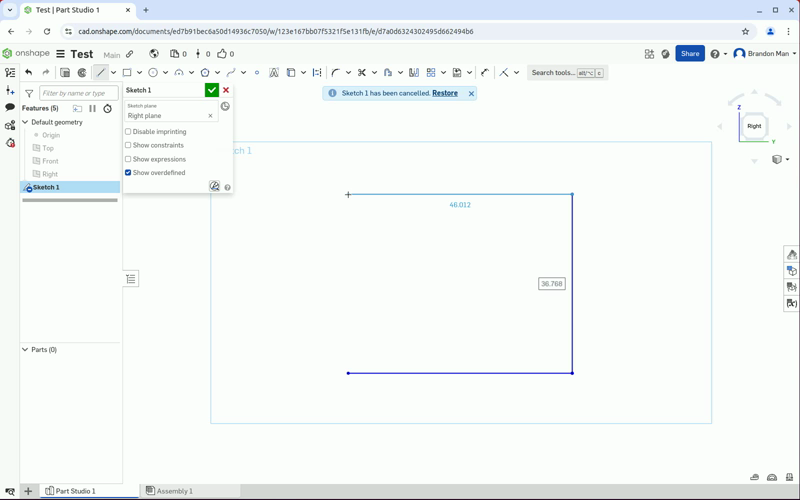
click(348, 194)
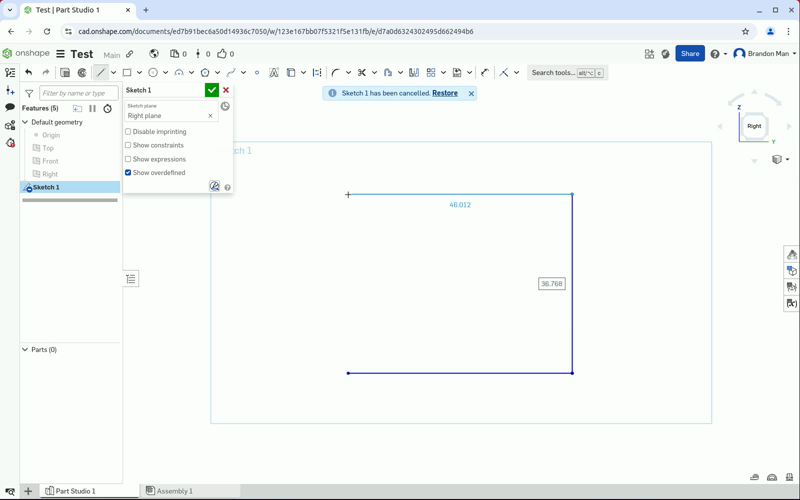
key_up(shift)
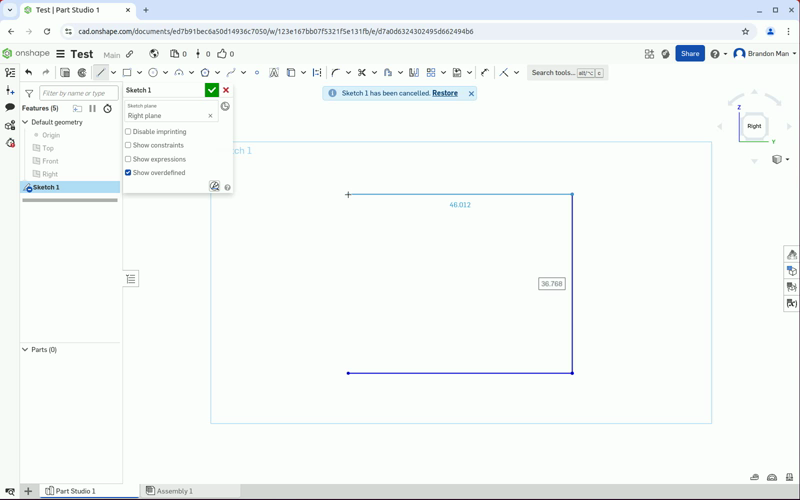
key_down(shift)
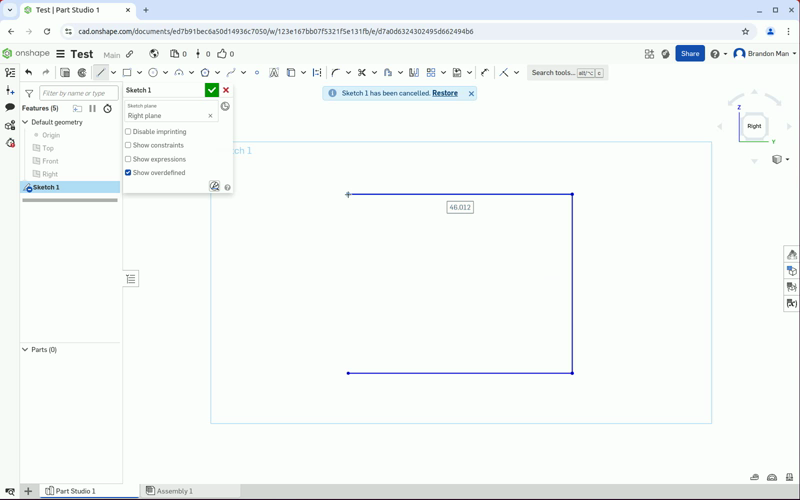
mouse_move(348, 373)
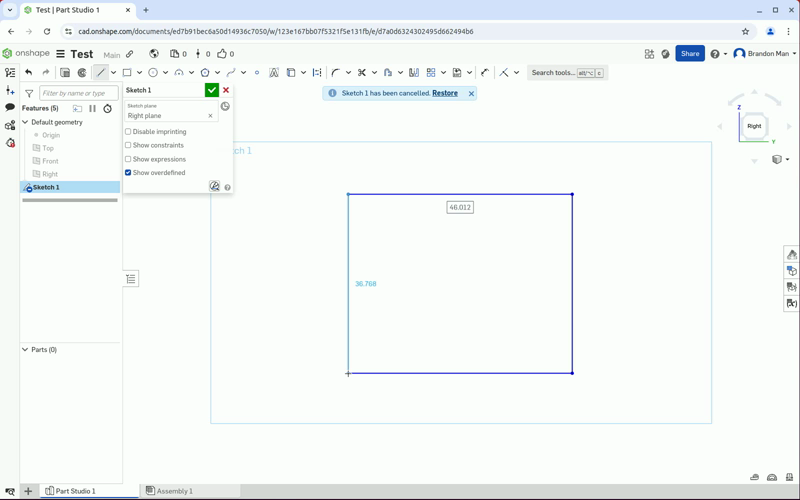
key_up(shift)
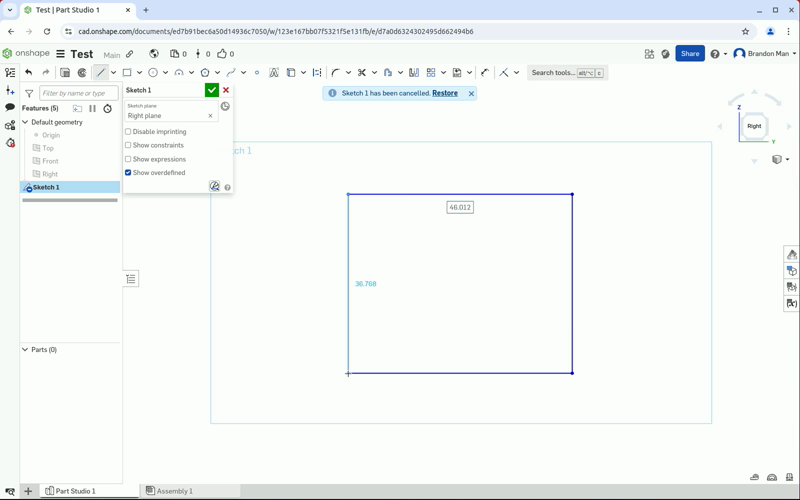
click(348, 373)
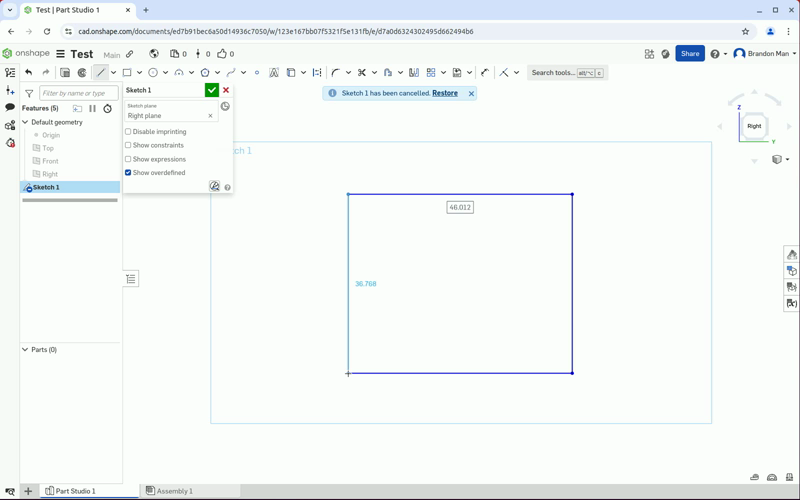
key(esc)
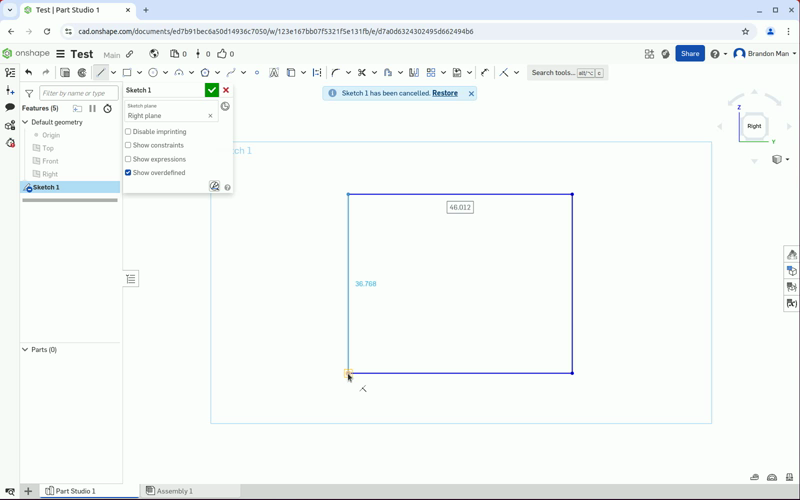
mouse_move(481, 227)
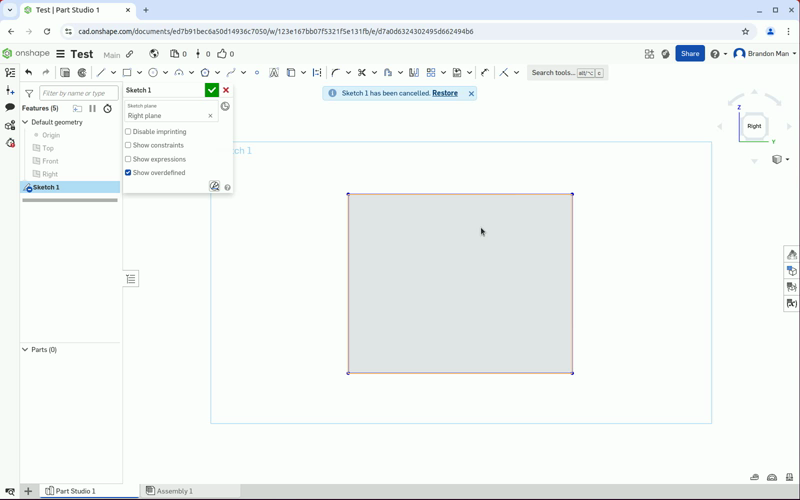
click(481, 227)
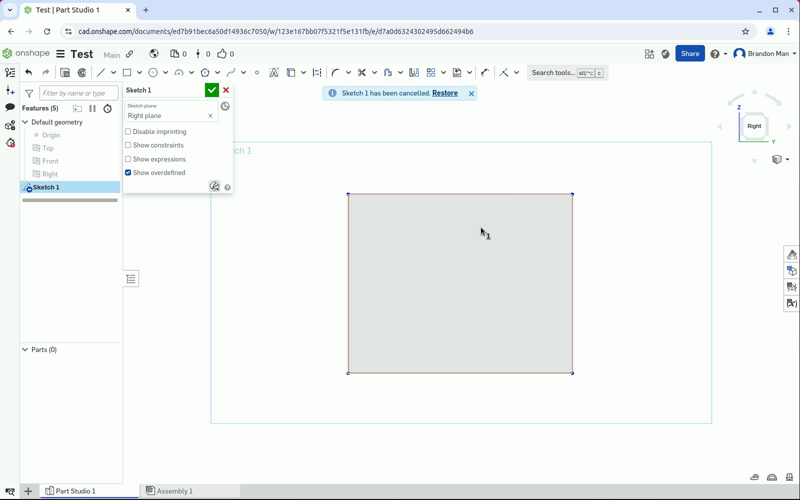
mouse_move(73, 352)
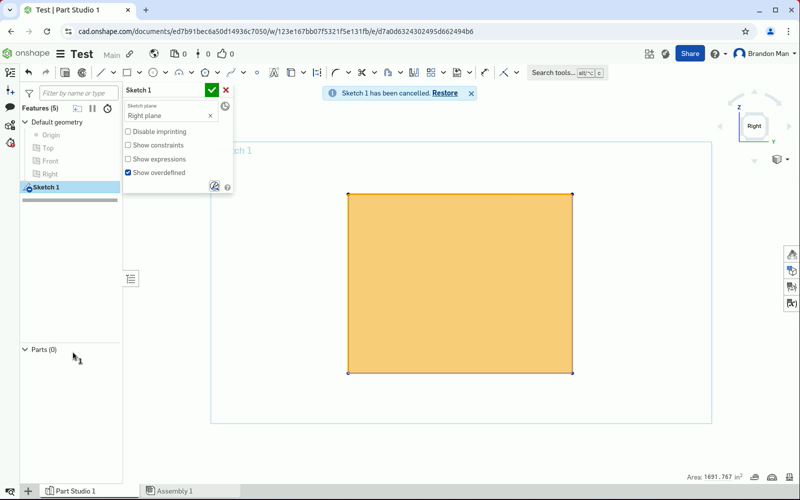
key(shift+y)
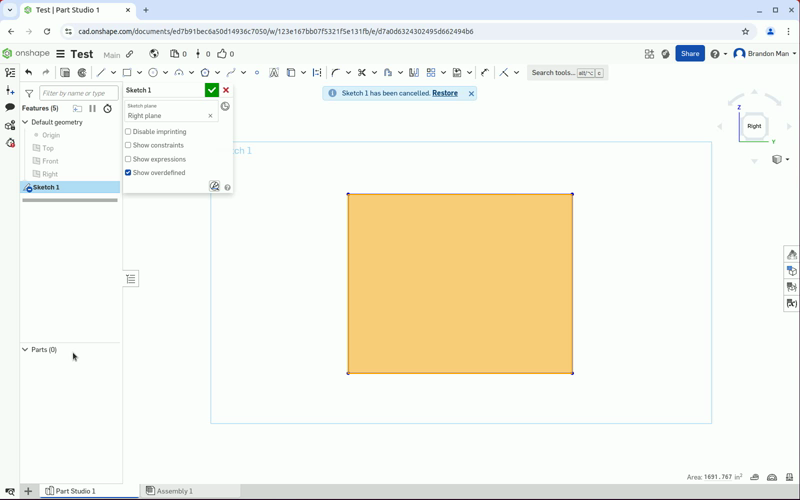
key(shift+e)
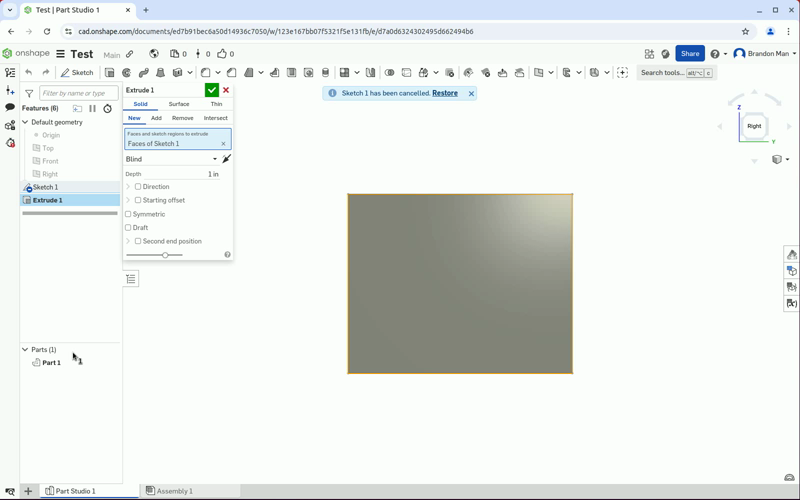
mouse_move(143, 106)
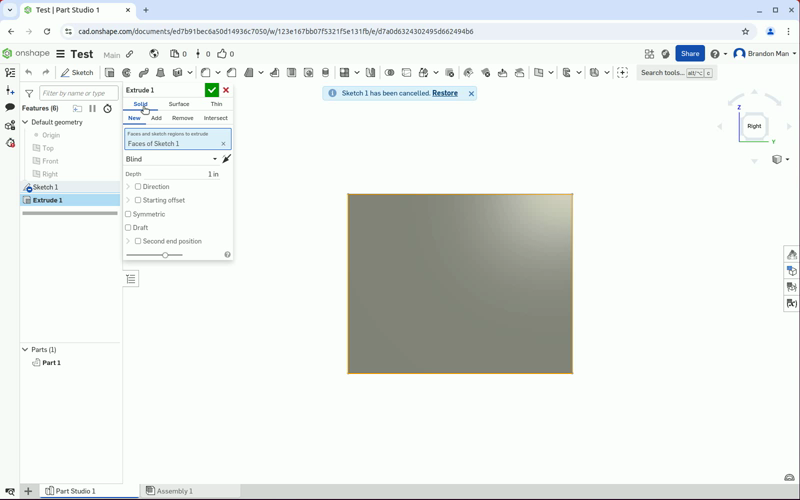
click(143, 106)
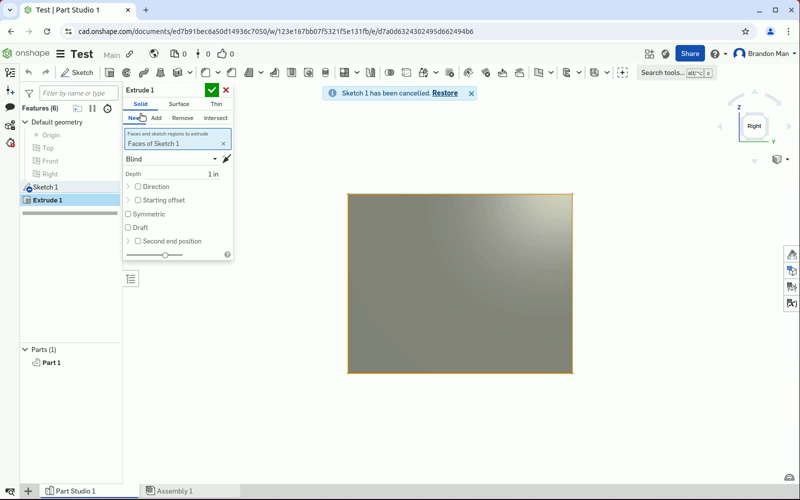
mouse_move(137, 120)
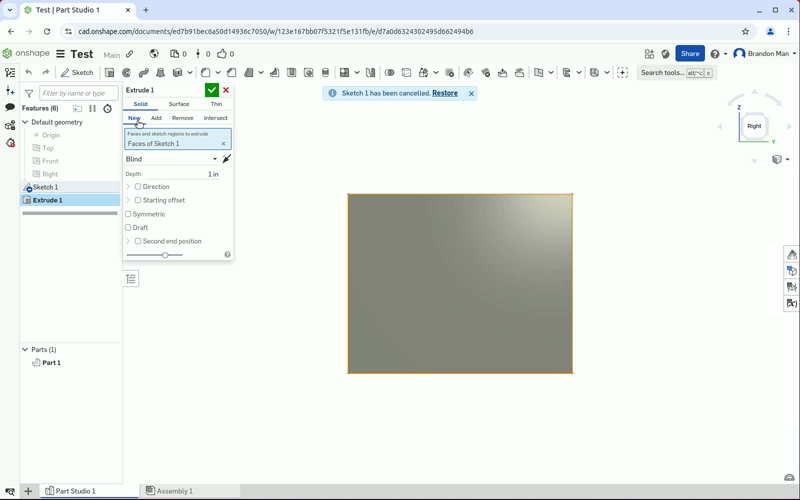
click(137, 120)
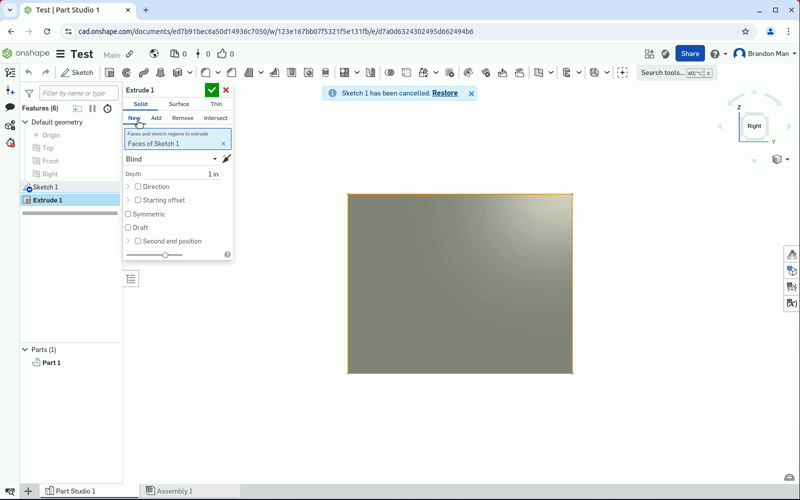
key(tab, 4)
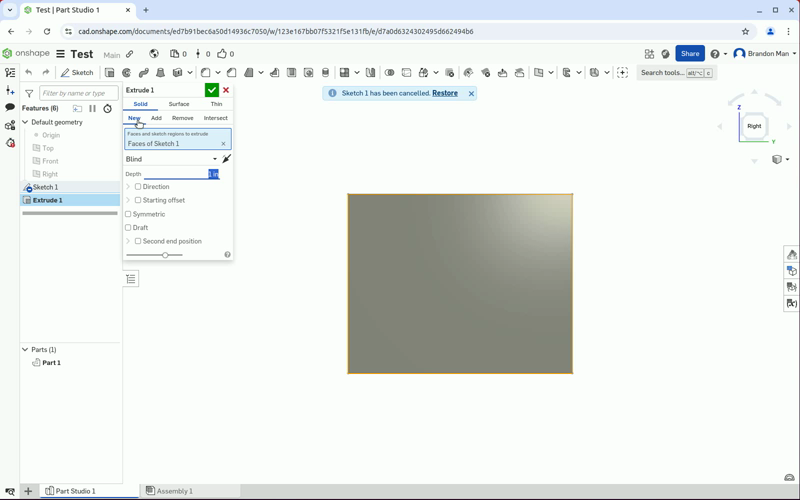
text(1.444)
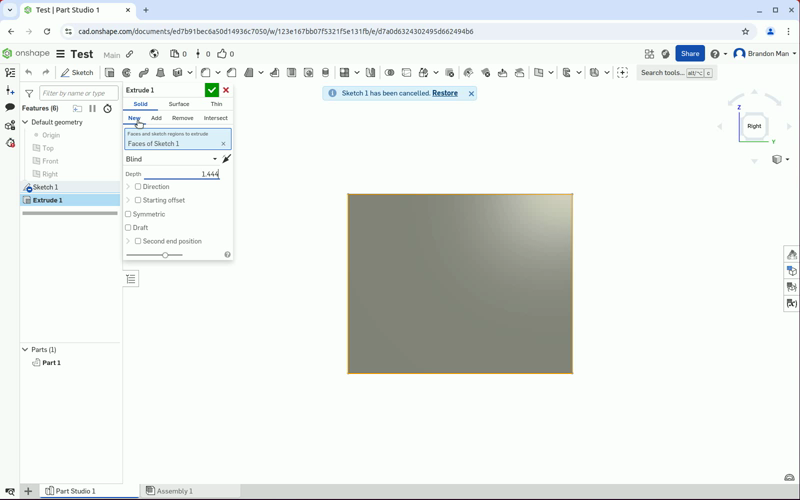
key(tab, 3)
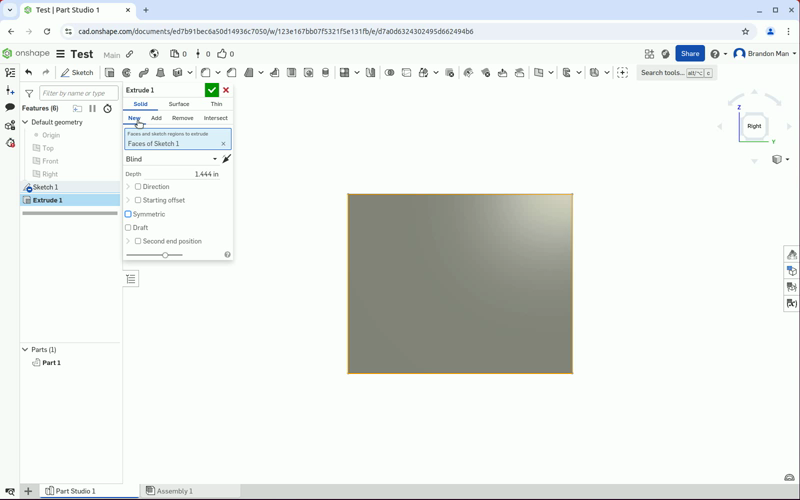
key(space)
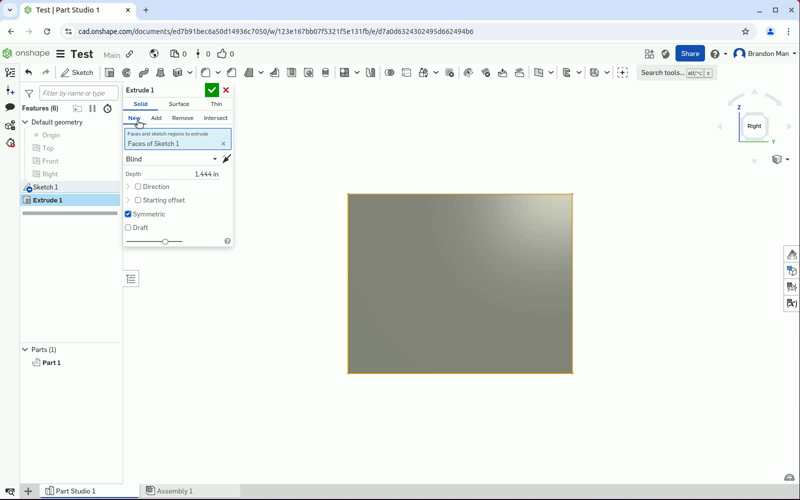
key(enter)
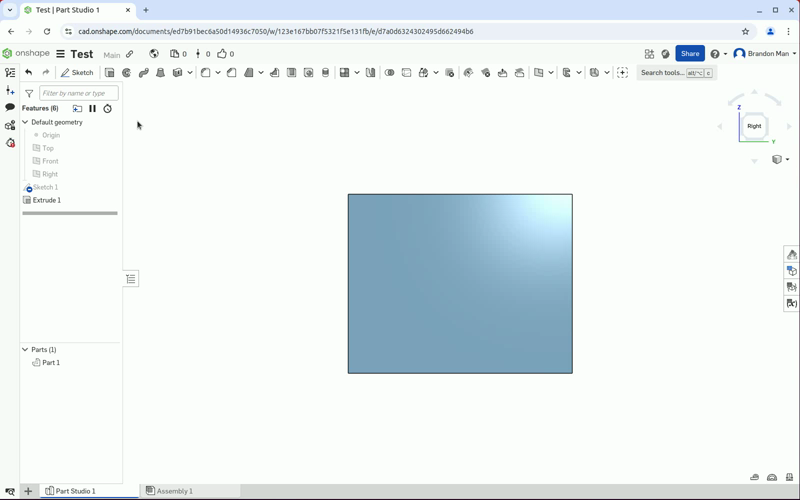
key(shift+h)
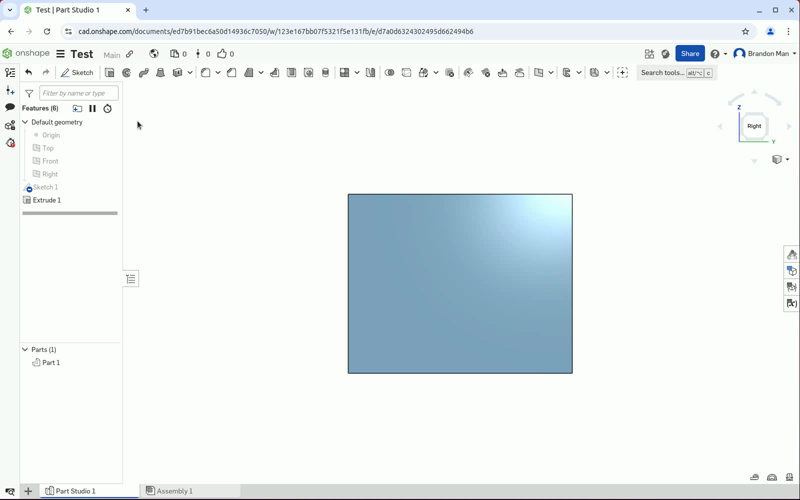
key(shift+h)
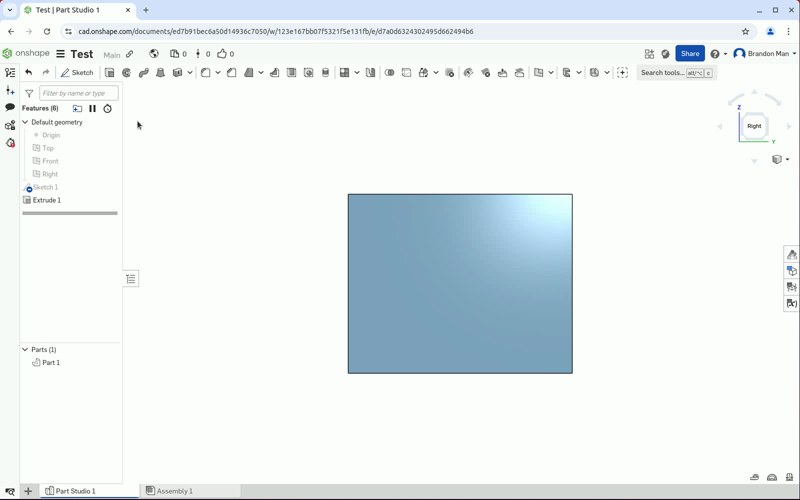
mouse_move(73, 189)
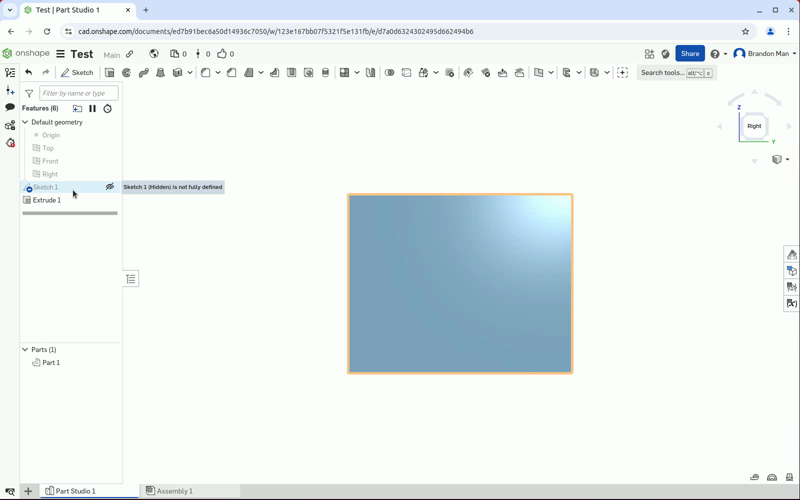
click(73, 189)
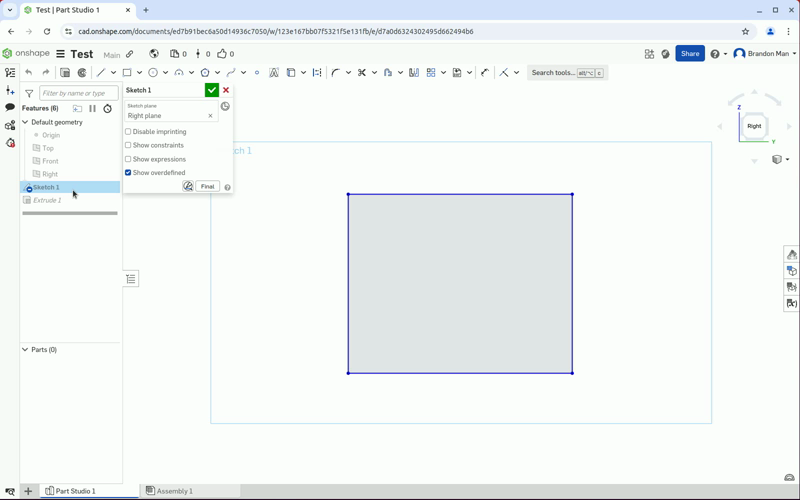
mouse_move(229, 92)
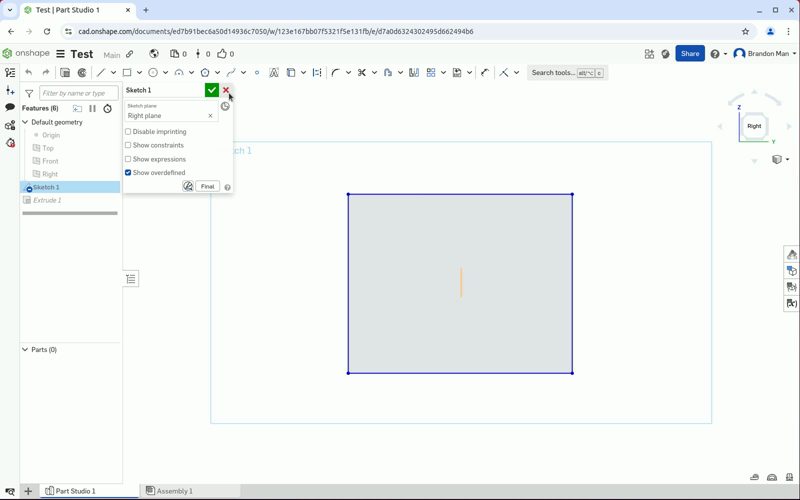
click(229, 92)
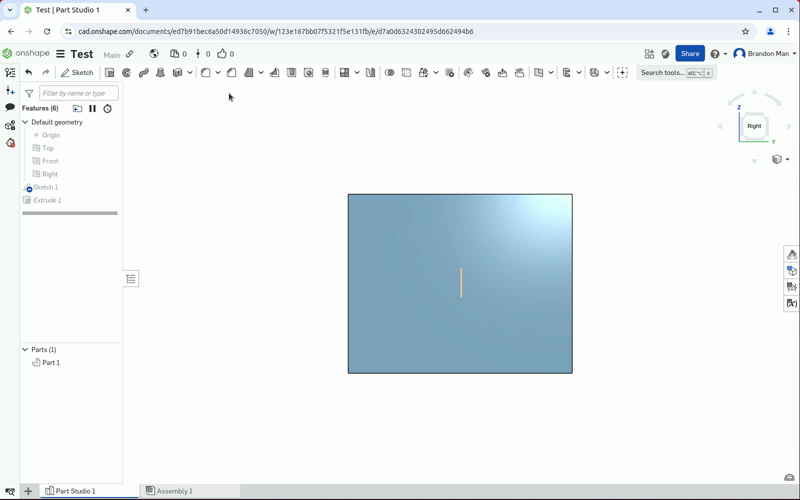
mouse_move(541, 75)
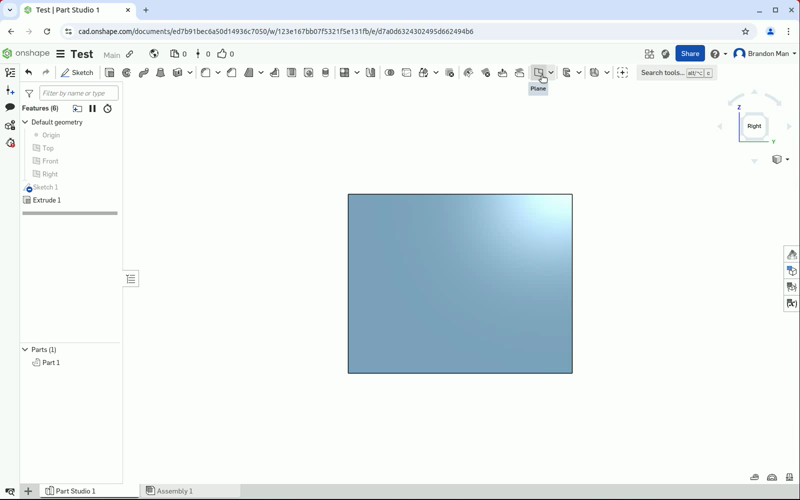
click(541, 75)
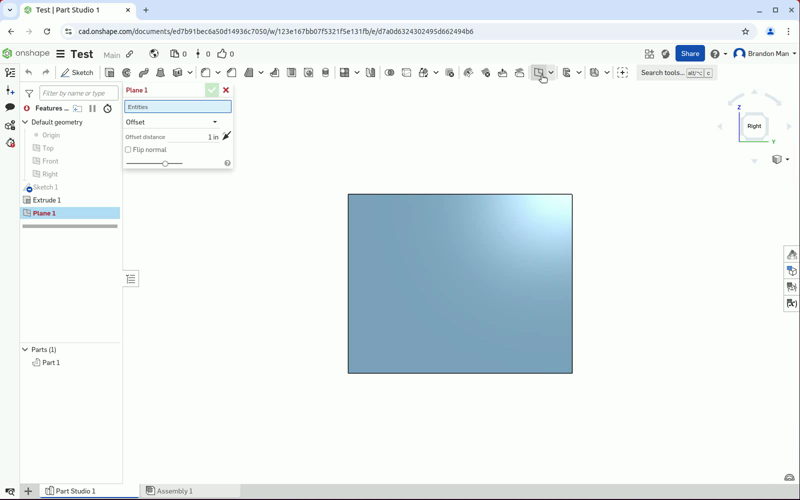
mouse_move(73, 176)
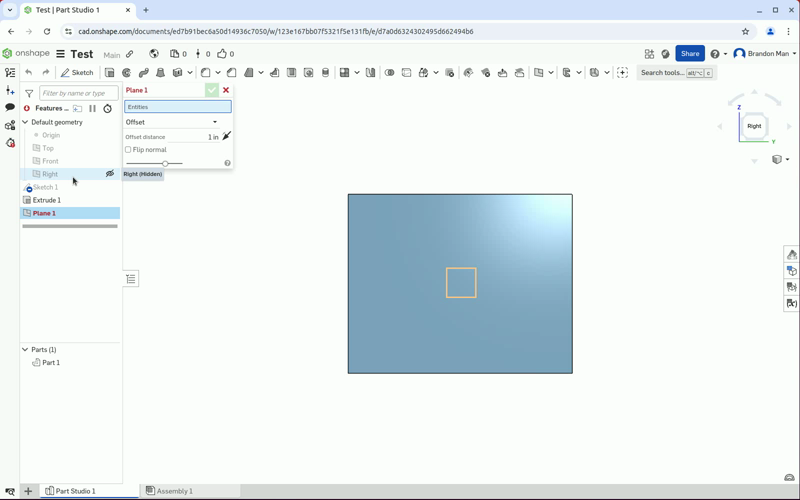
click(73, 176)
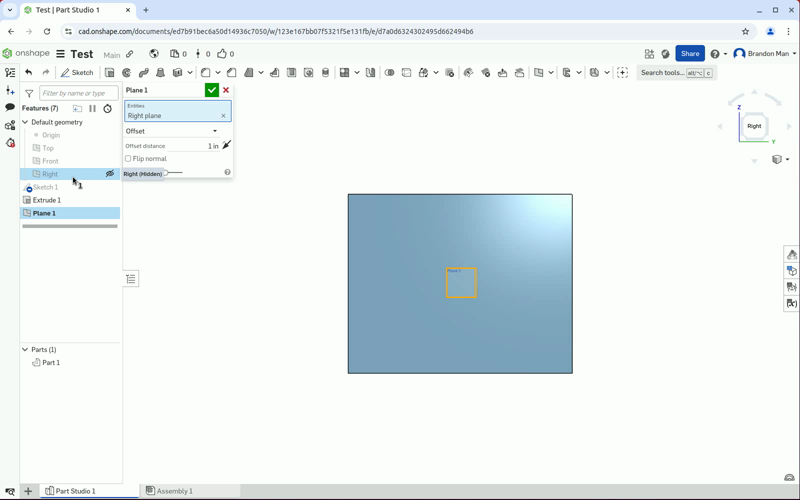
key(tab, 2)
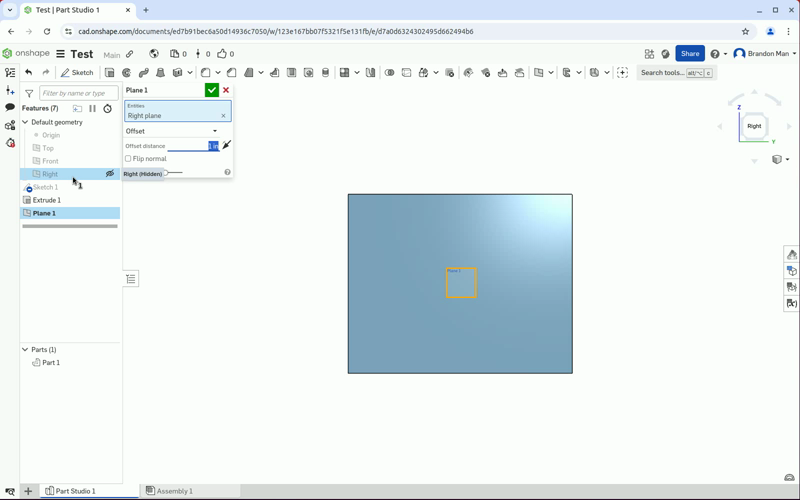
text(0.709)
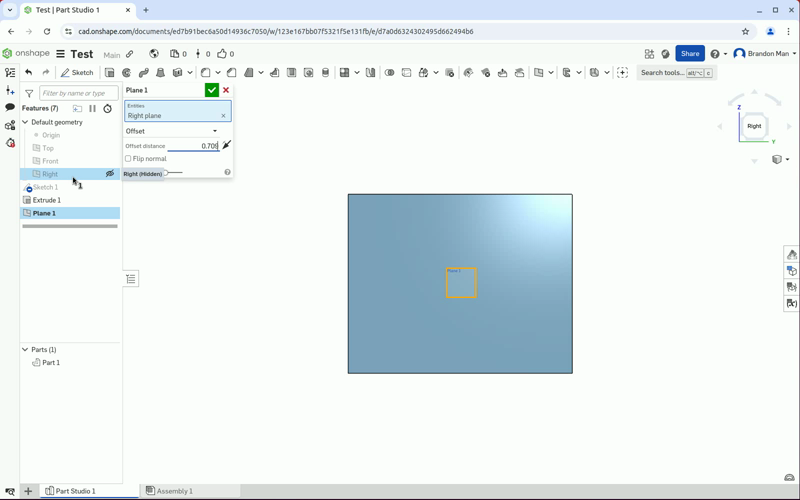
key(enter, 2)
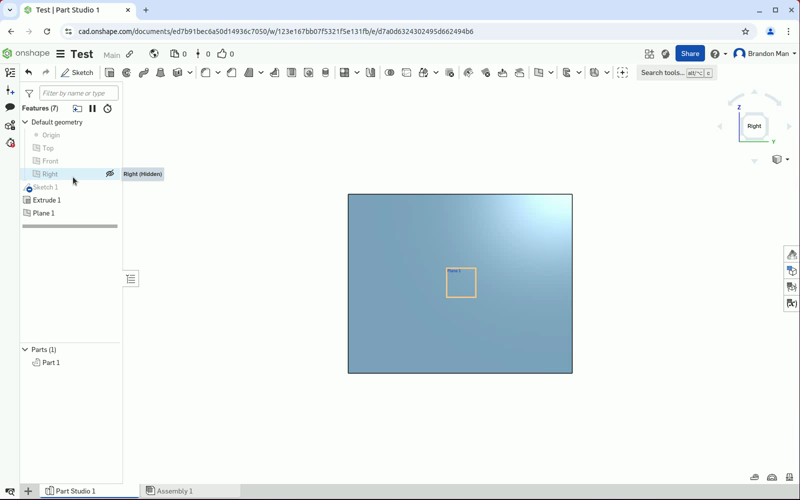
key(shift+s)
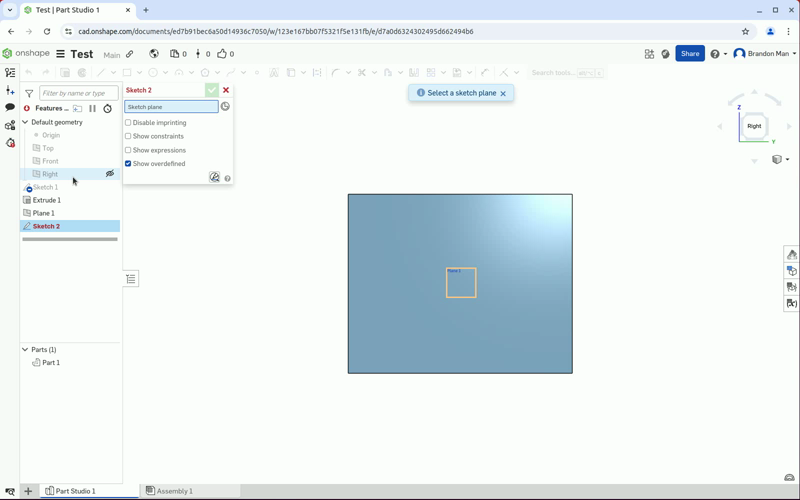
mouse_move(73, 215)
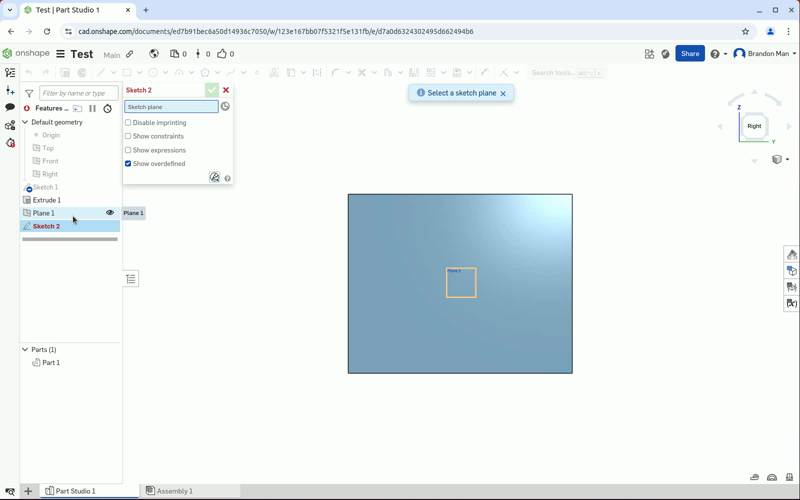
click(73, 215)
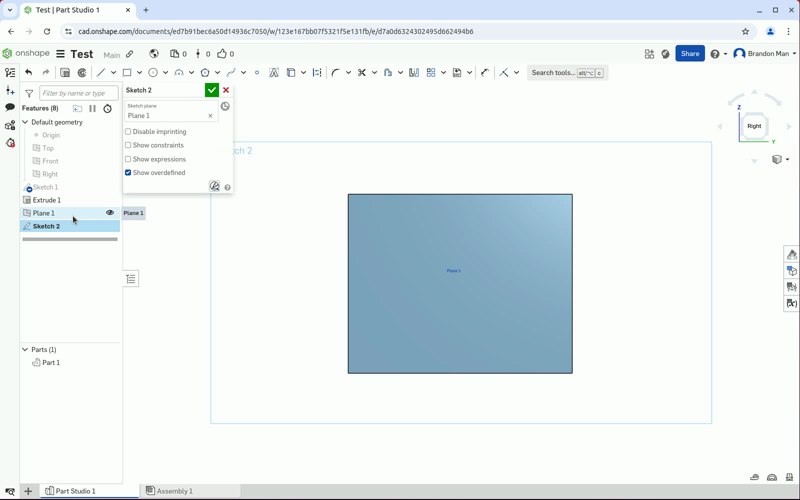
mouse_move(73, 352)
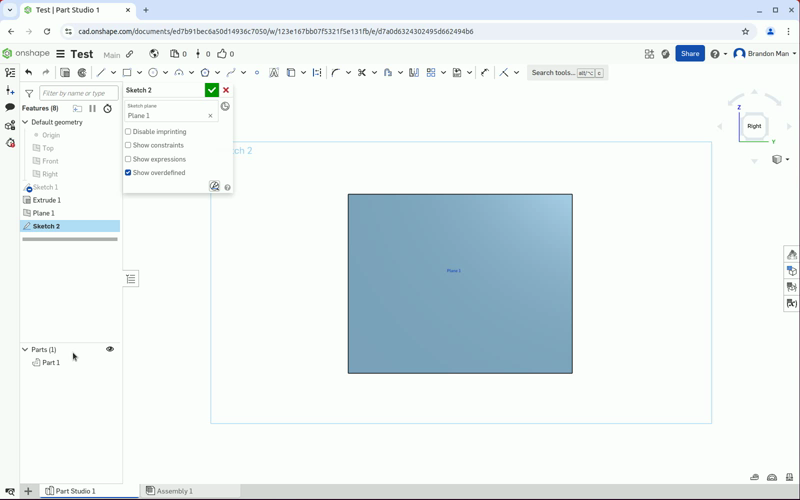
key(y)
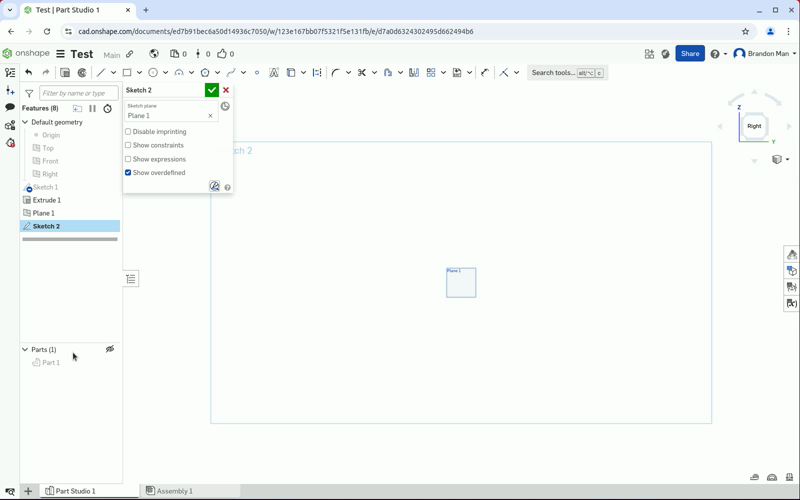
key(l)
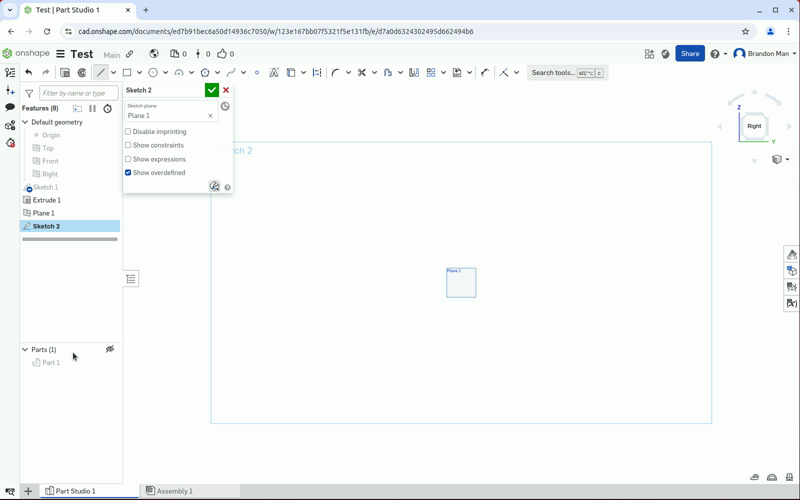
key_down(shift)
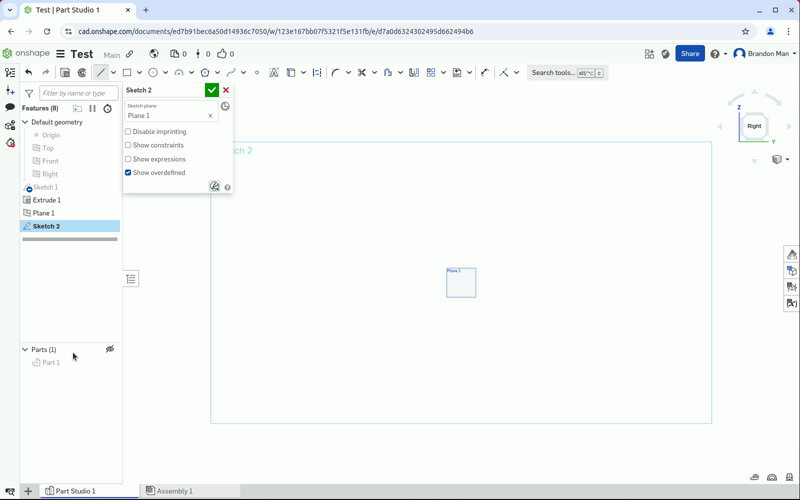
mouse_move(355, 373)
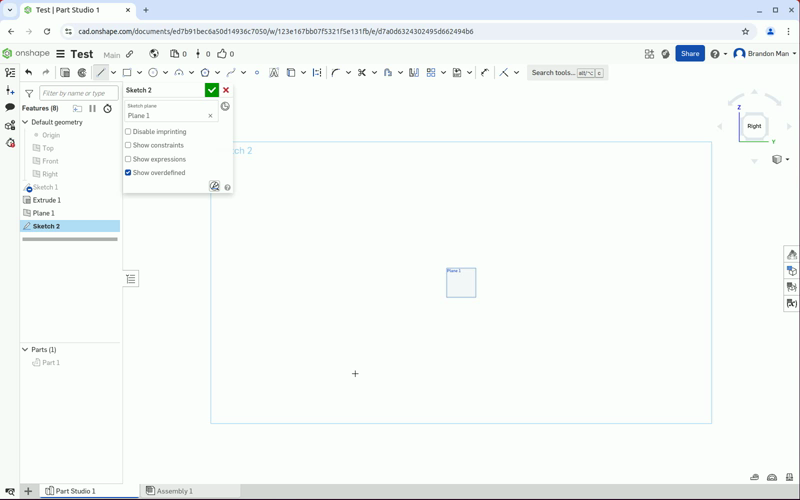
click(355, 373)
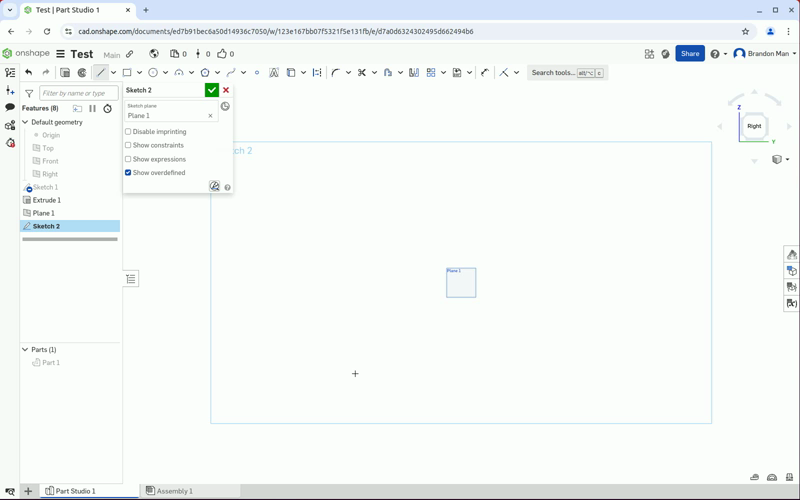
key_up(shift)
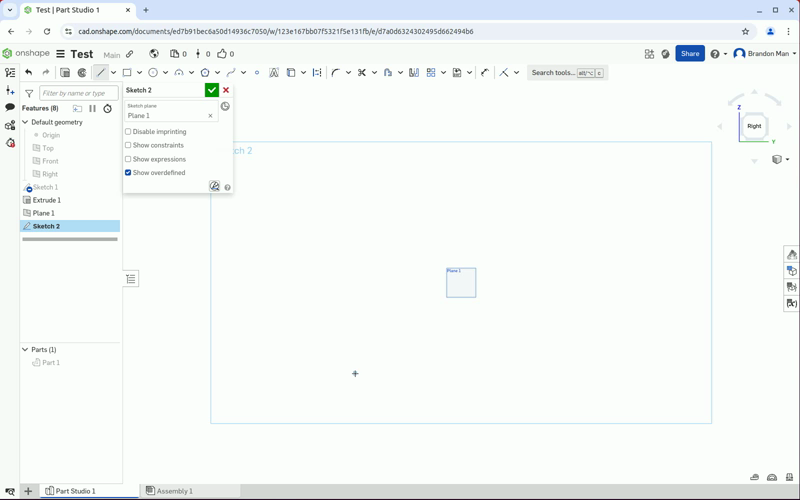
key_down(shift)
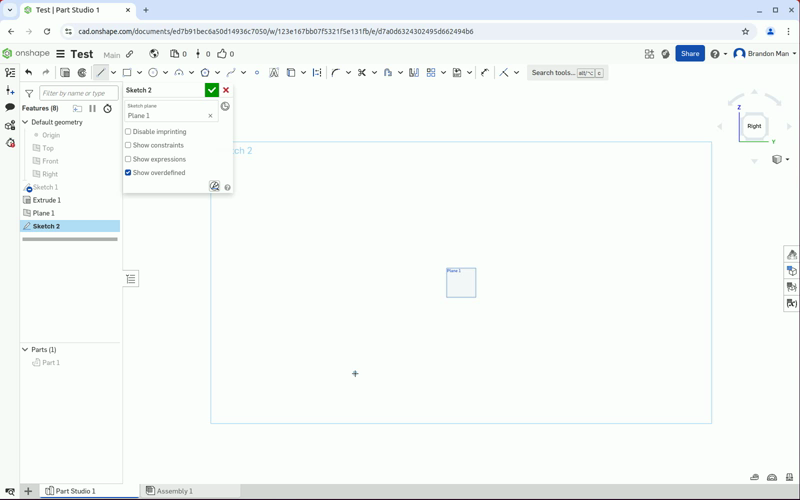
mouse_move(543, 373)
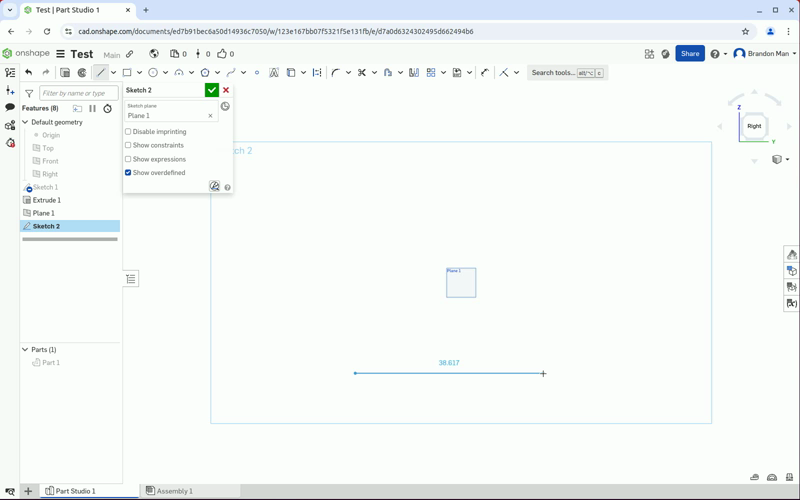
click(543, 373)
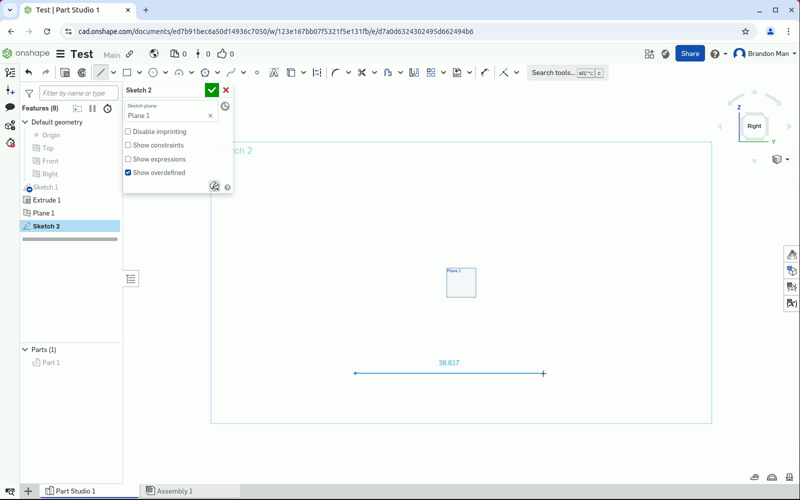
key_up(shift)
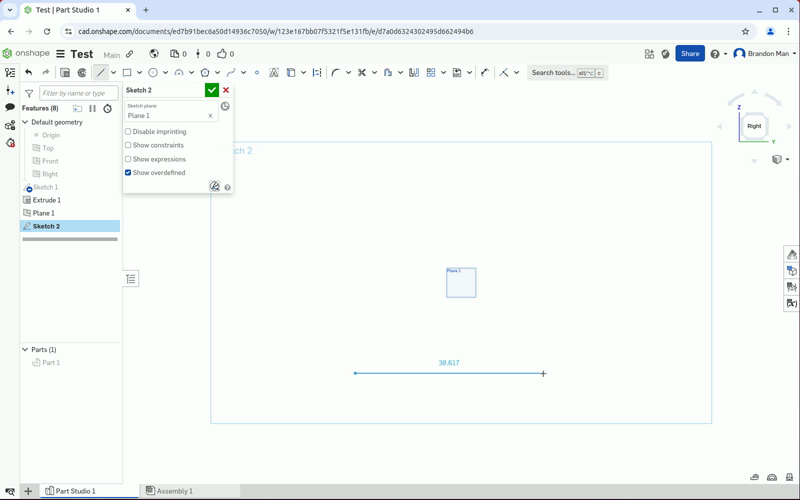
key_down(shift)
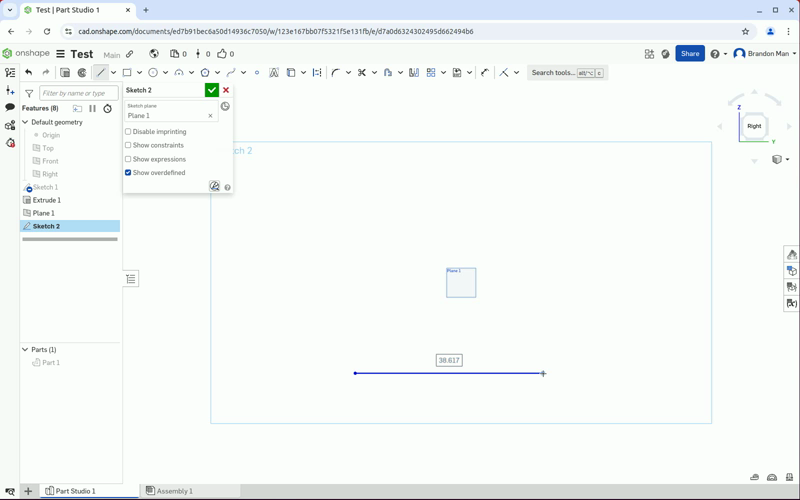
mouse_move(543, 216)
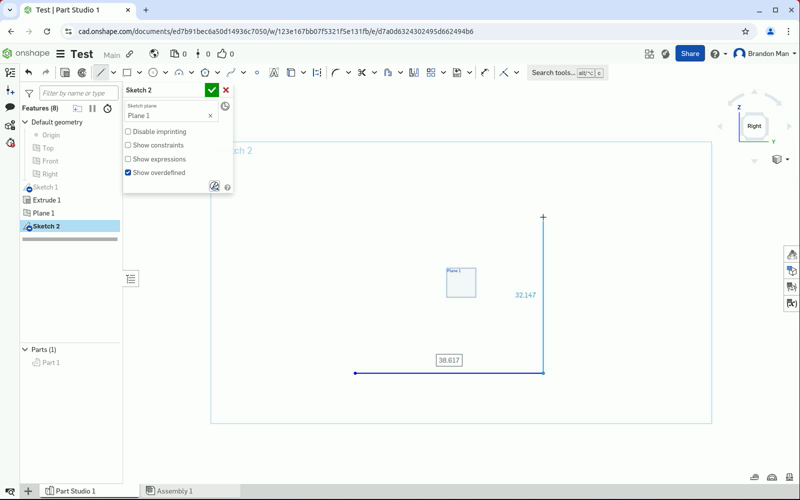
click(543, 216)
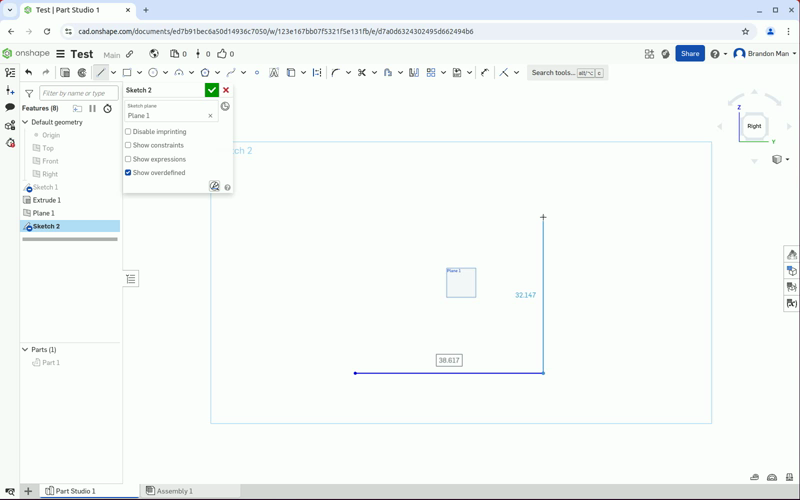
key_up(shift)
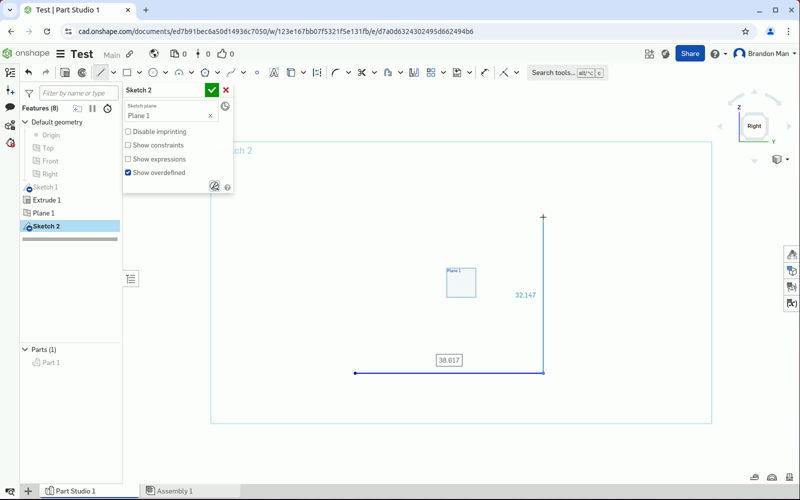
key_down(shift)
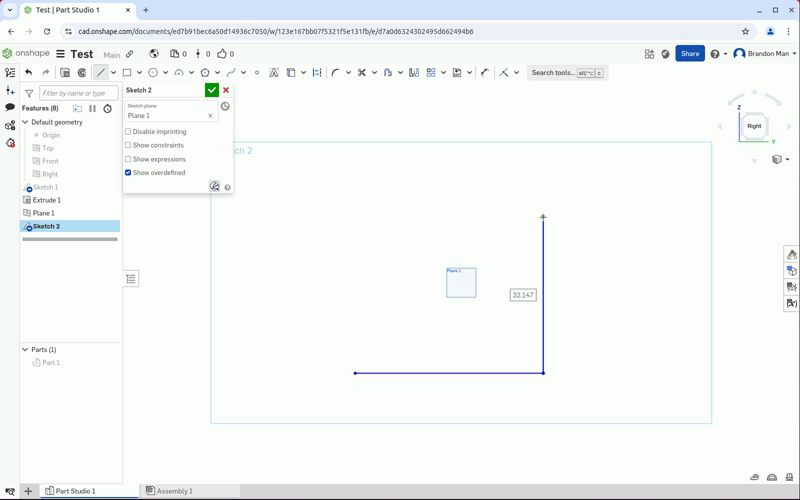
mouse_move(355, 216)
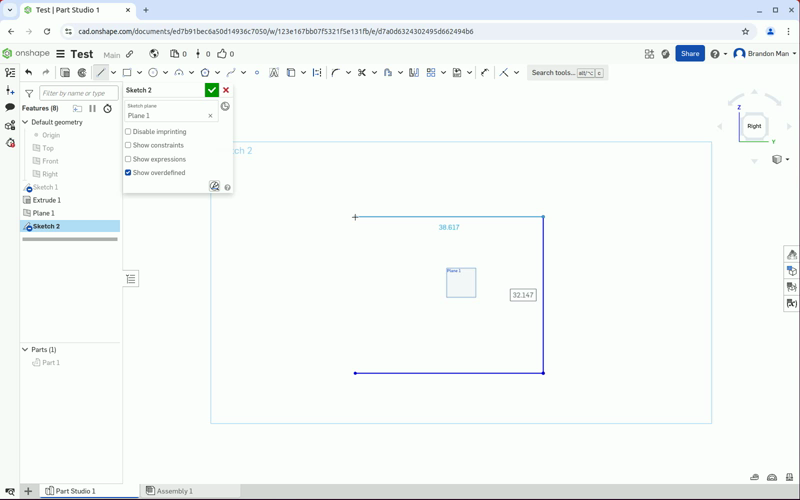
click(355, 216)
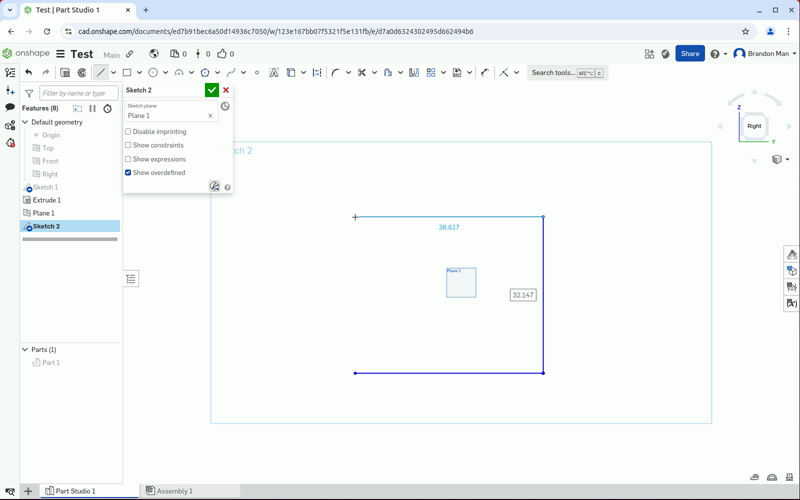
key_up(shift)
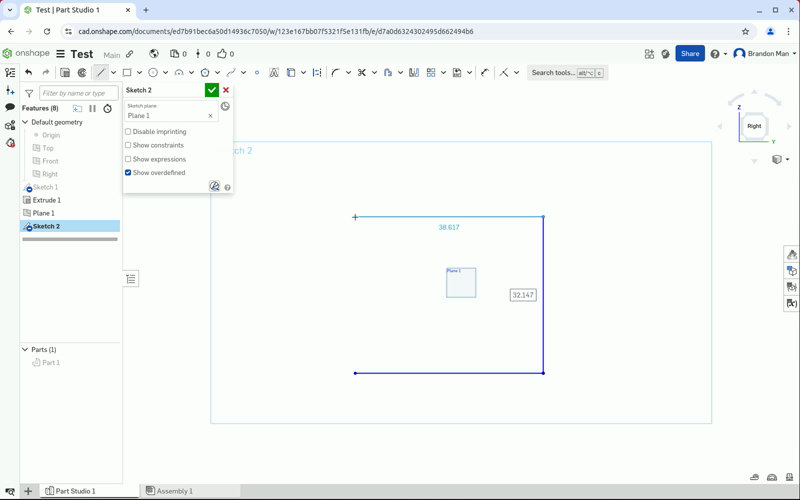
key_down(shift)
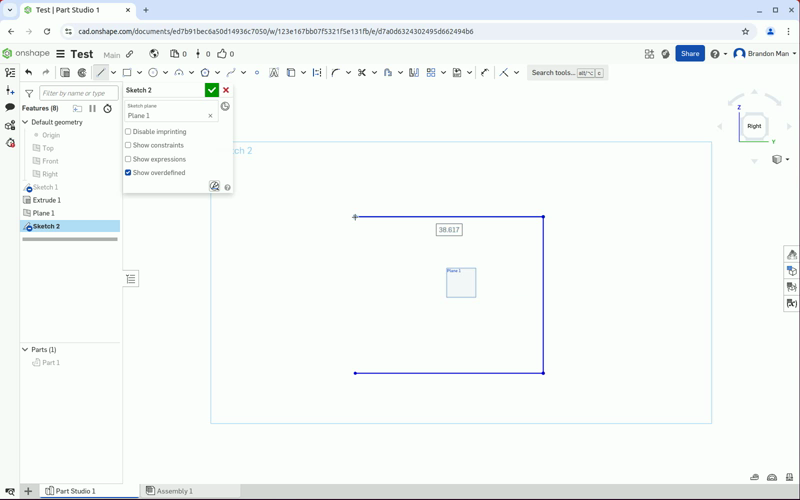
mouse_move(355, 373)
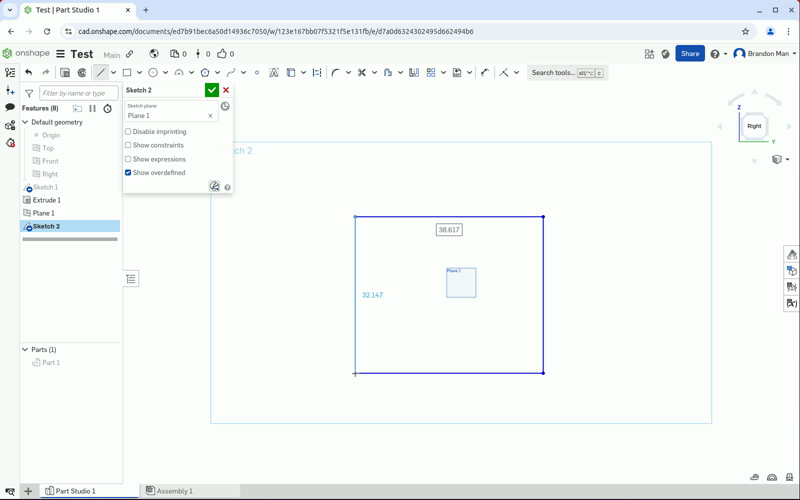
key_up(shift)
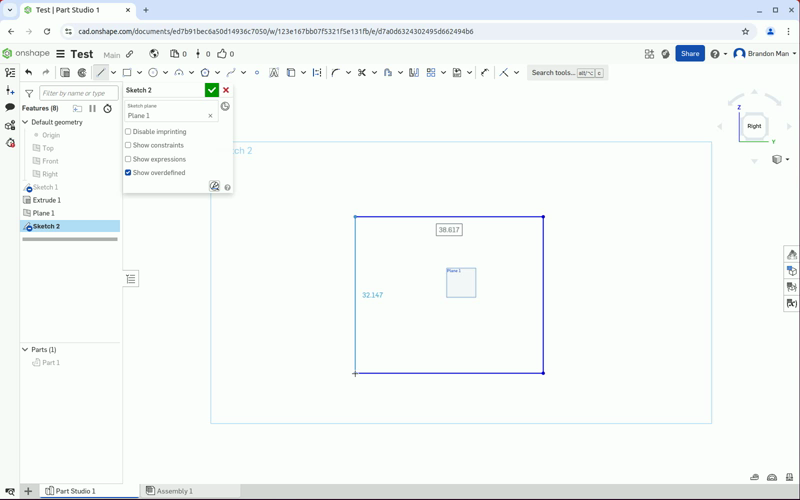
click(355, 373)
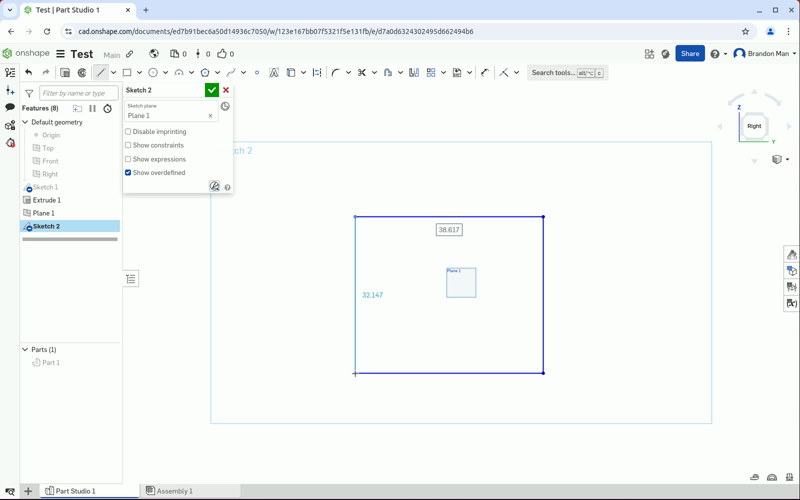
key(esc)
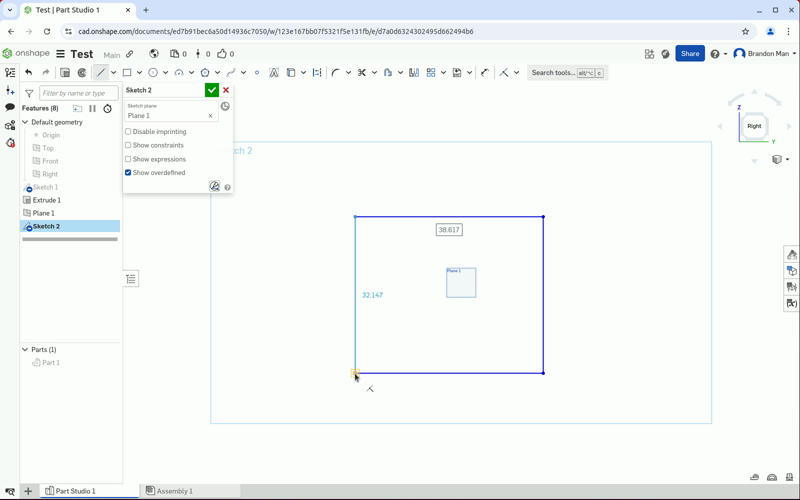
mouse_move(459, 292)
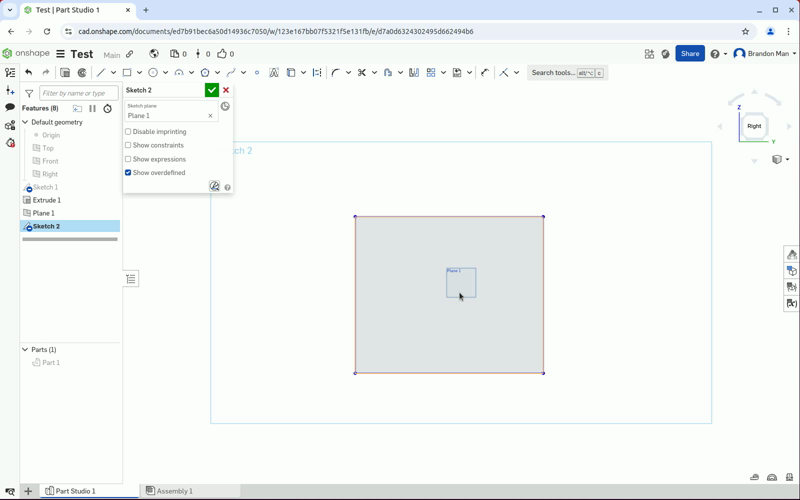
click(459, 292)
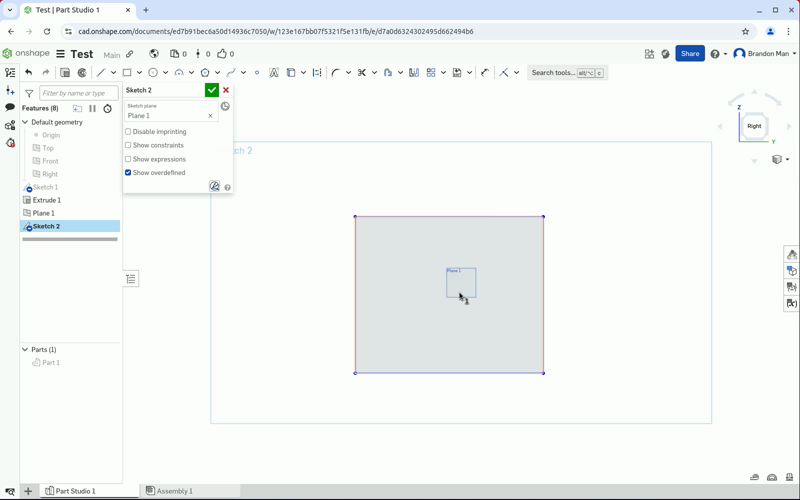
mouse_move(73, 352)
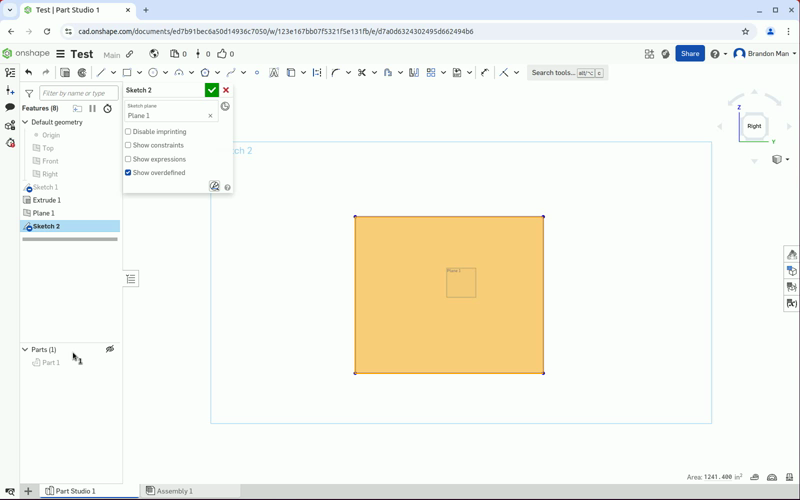
key(shift+y)
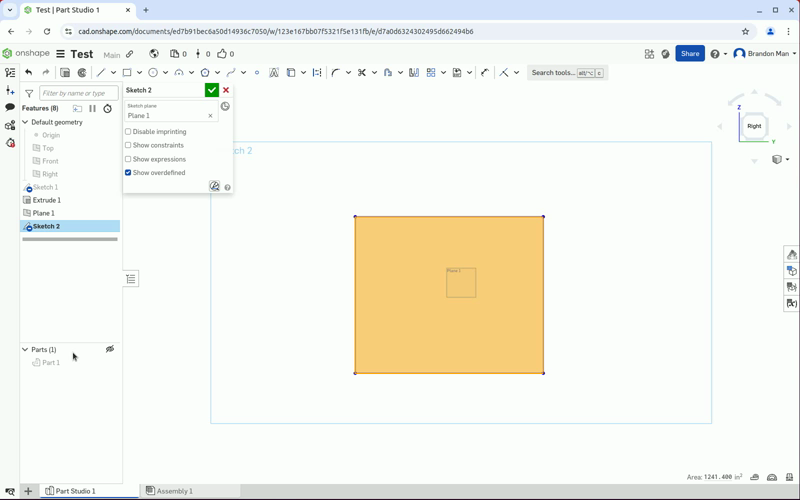
key(shift+e)
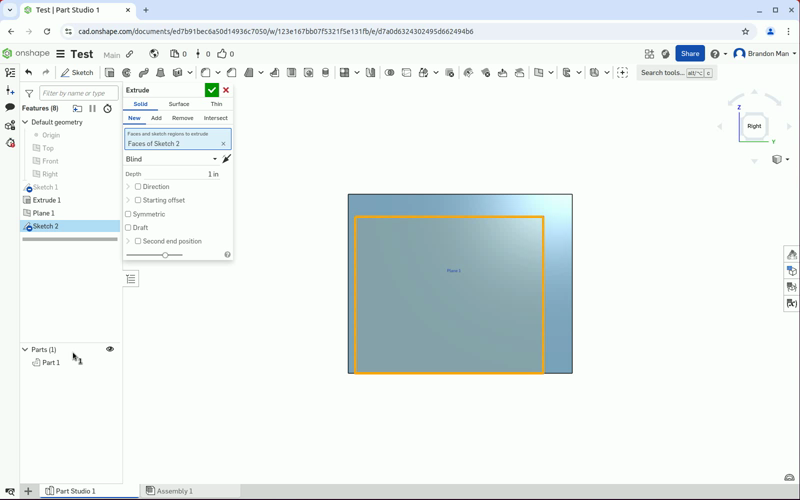
mouse_move(143, 106)
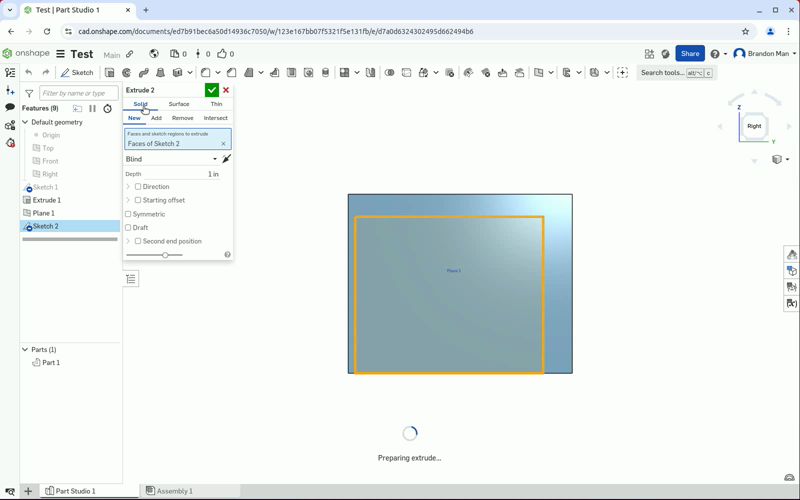
click(143, 106)
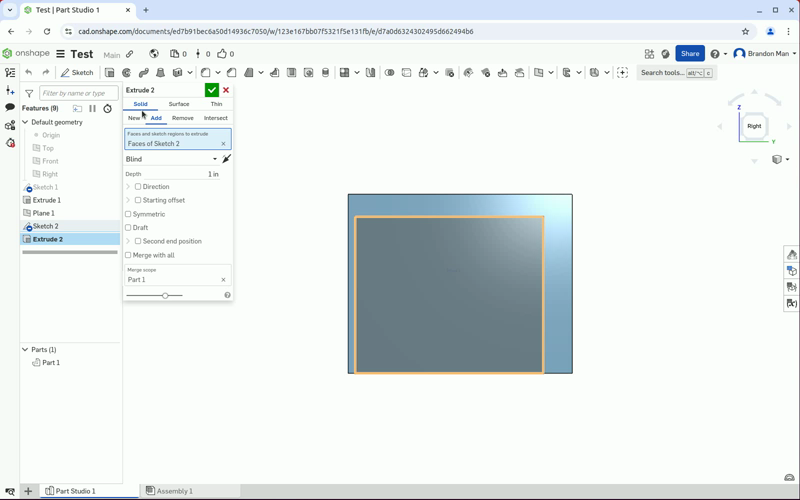
mouse_move(137, 120)
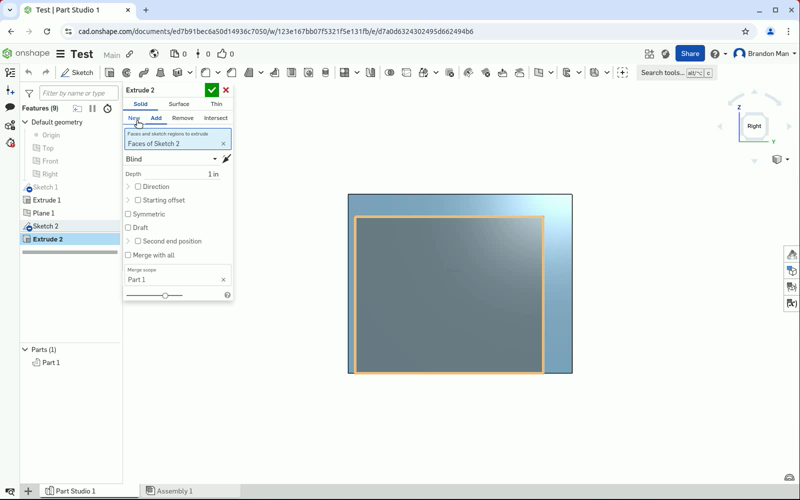
click(137, 120)
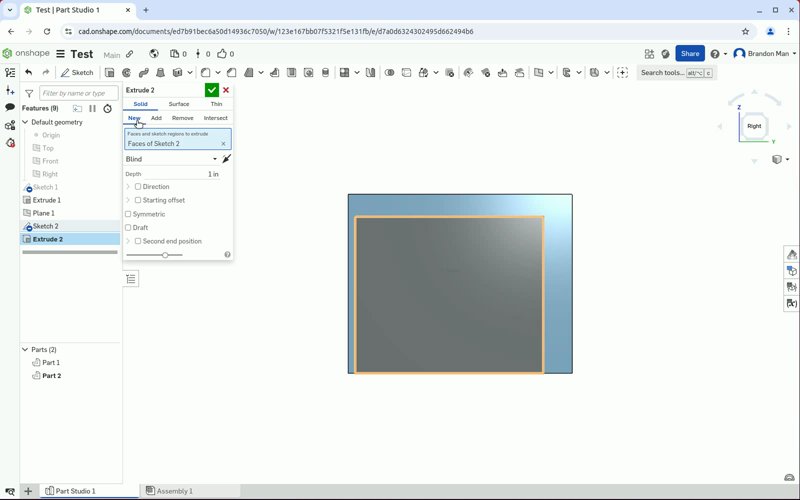
key(tab, 4)
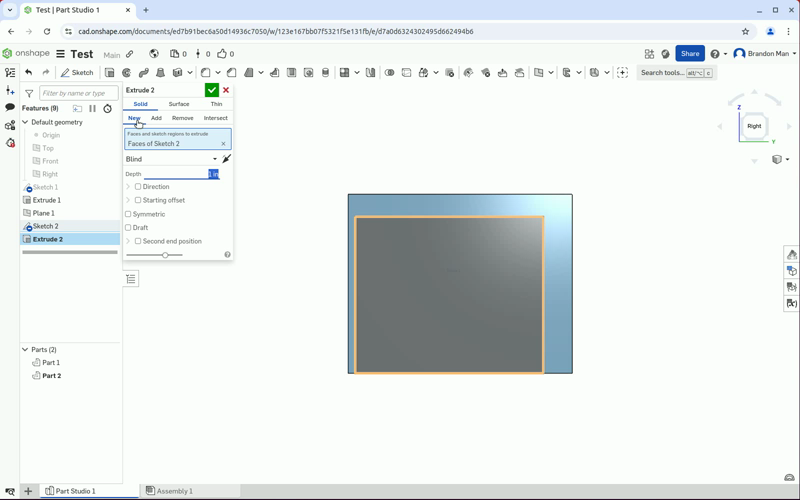
text(1.685)
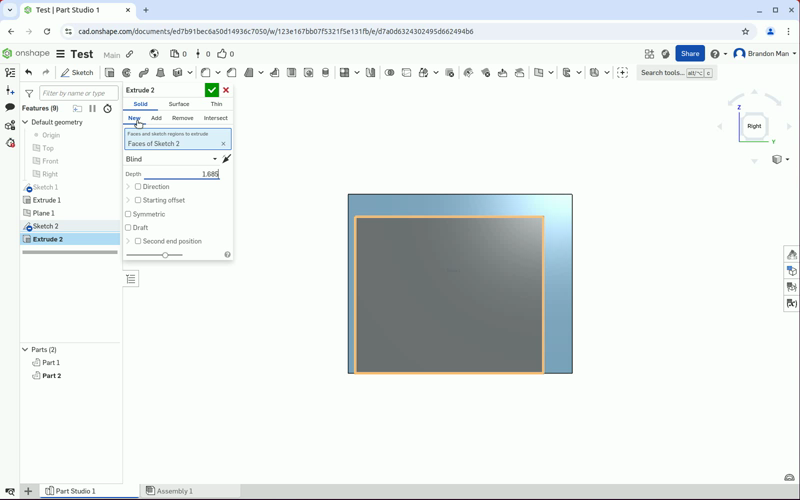
key(enter)
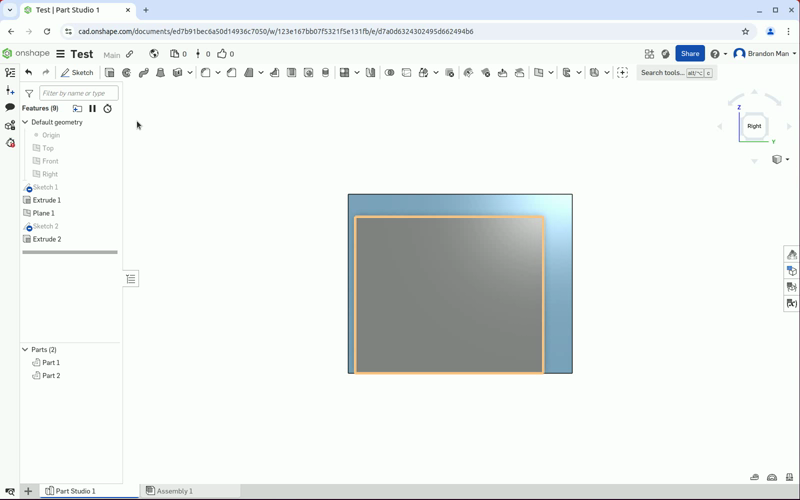
key(shift+h)
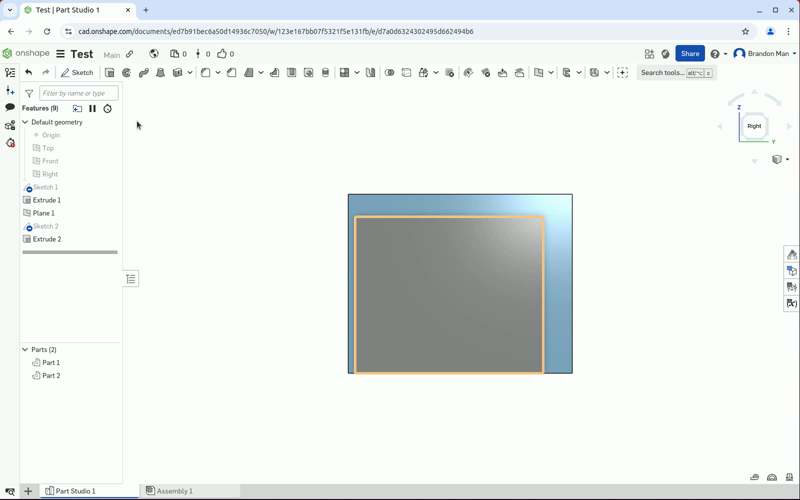
key(shift+h)
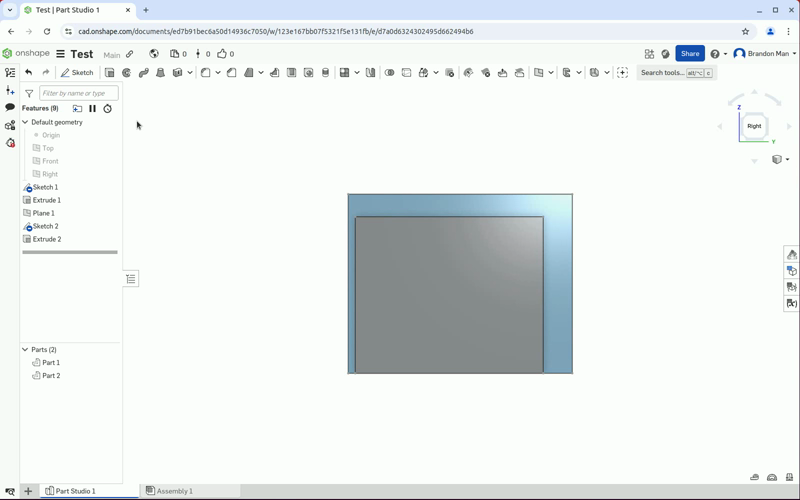
key(shift+7)
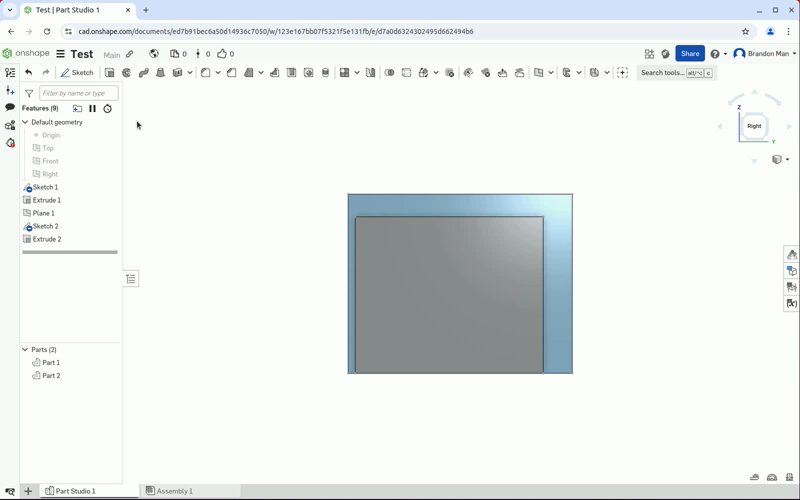
key(right, 2)
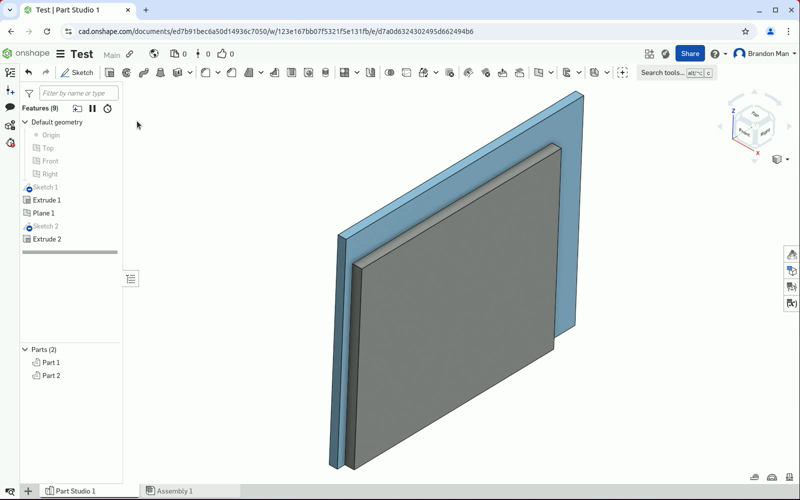
key(down, 2)
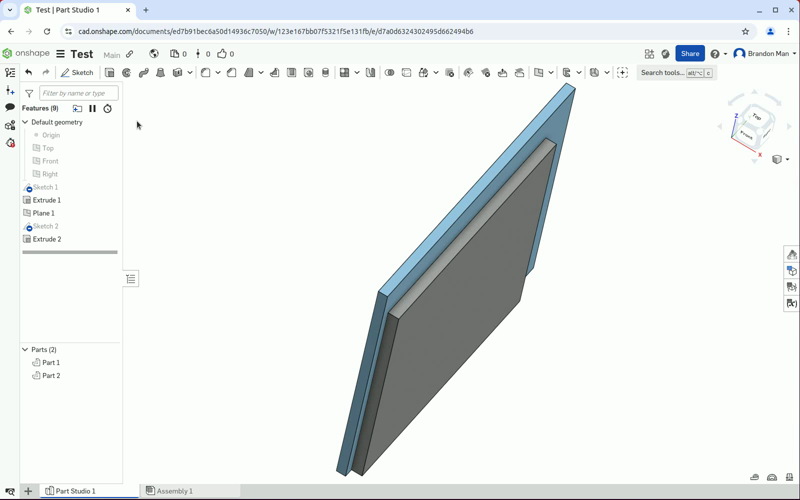
key(up, 2)
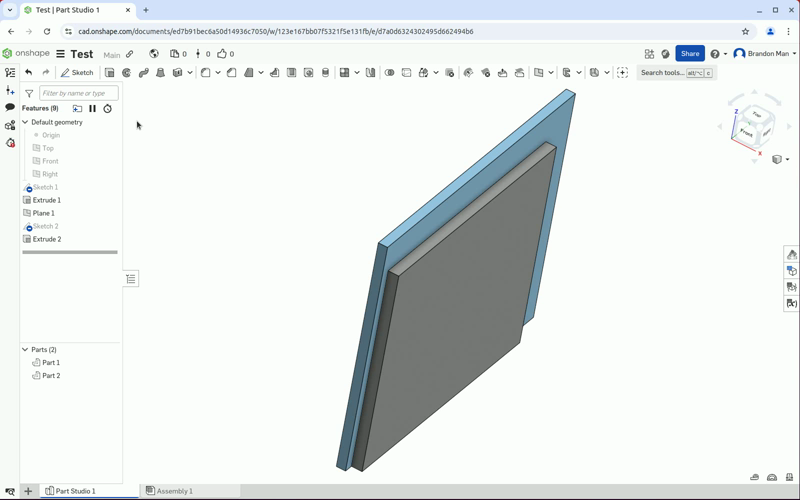
key(left, 2)
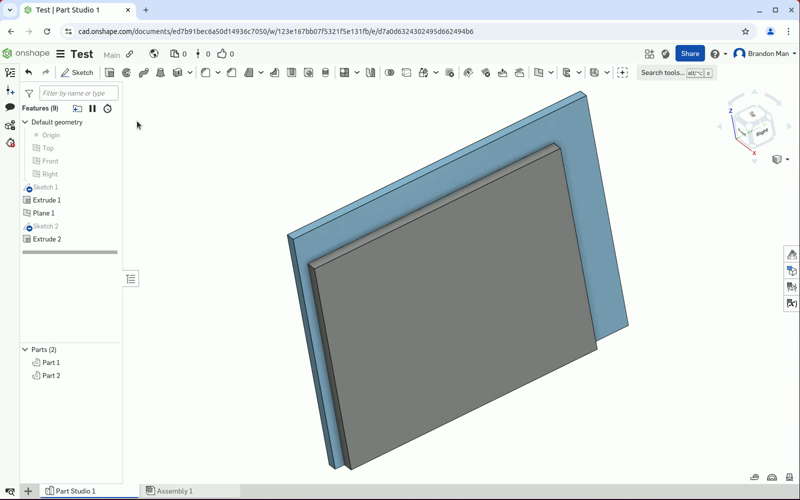
mouse_move(73, 189)
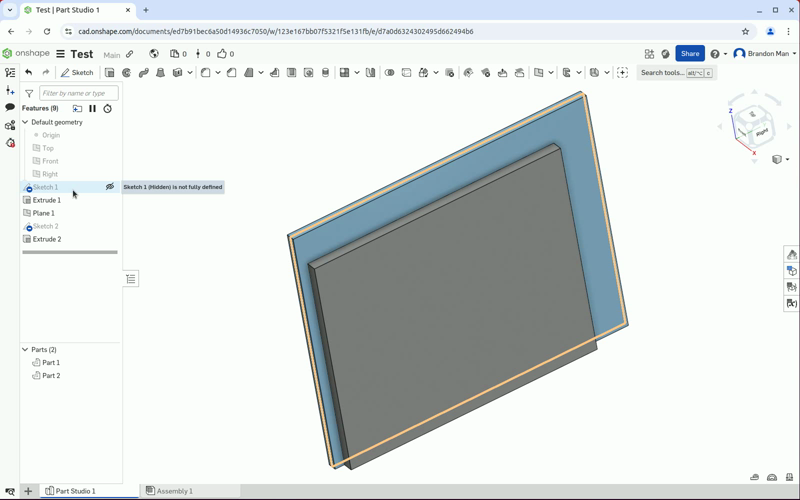
click(73, 189)